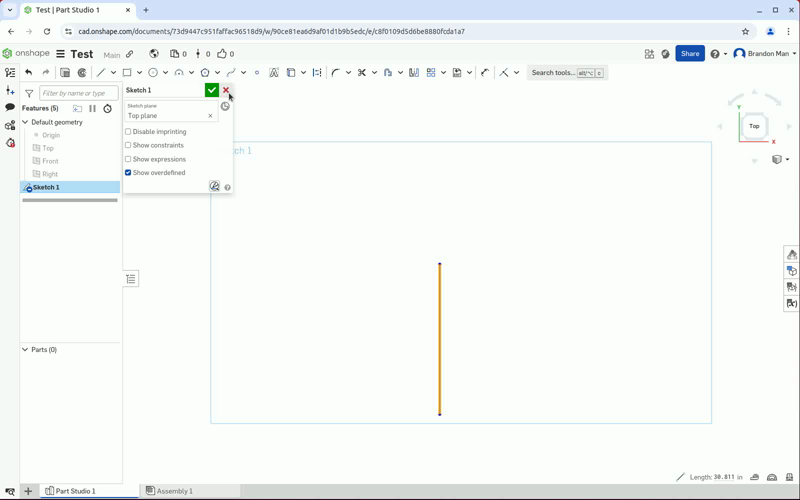
key(shift+h)
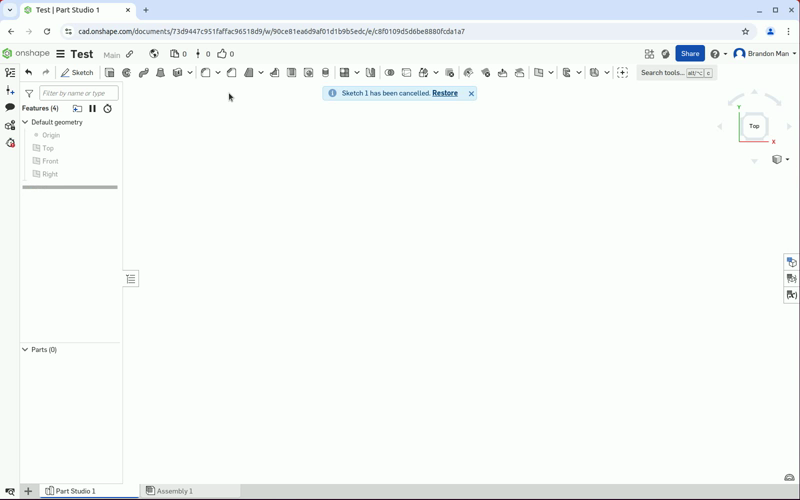
mouse_move(73, 352)
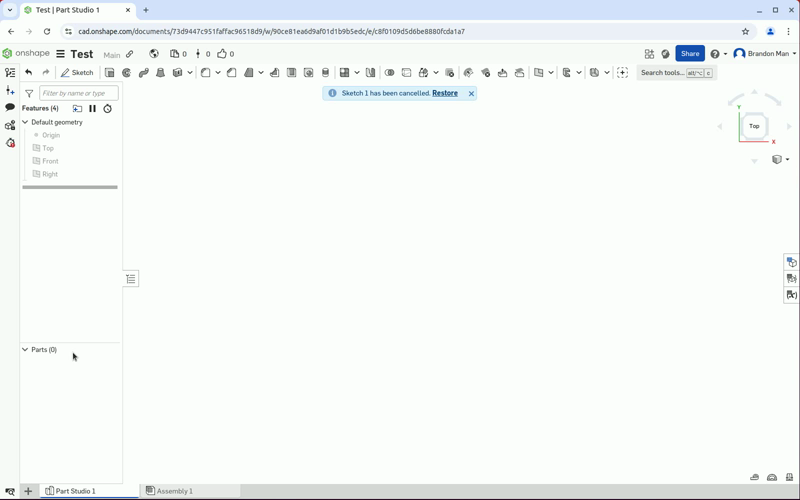
key(y)
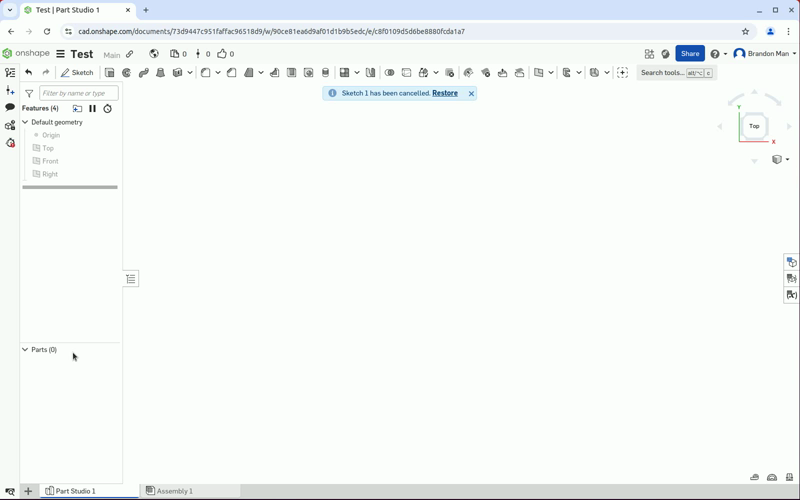
key(shift+p)
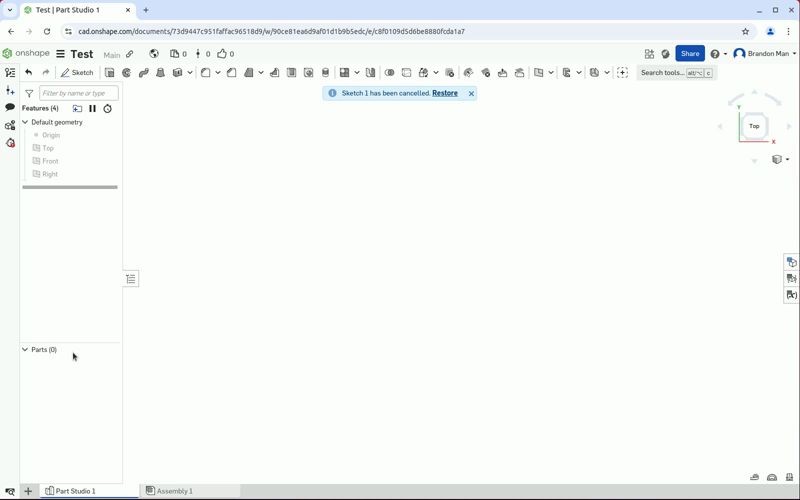
key(space)
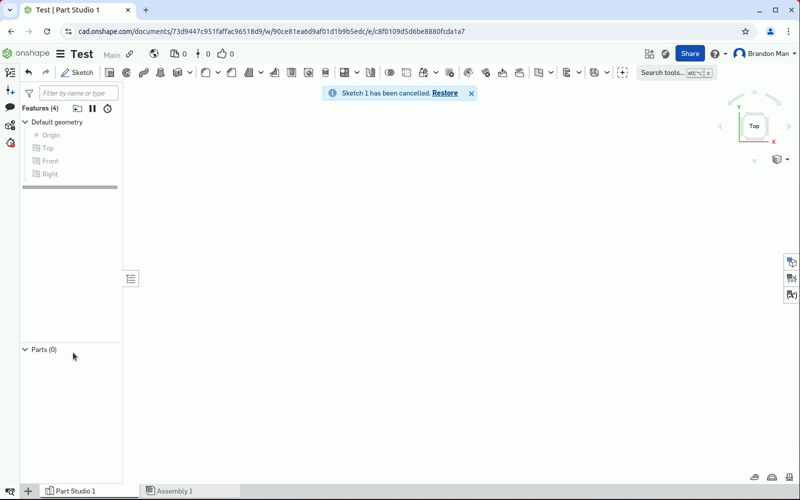
key_down(shift)
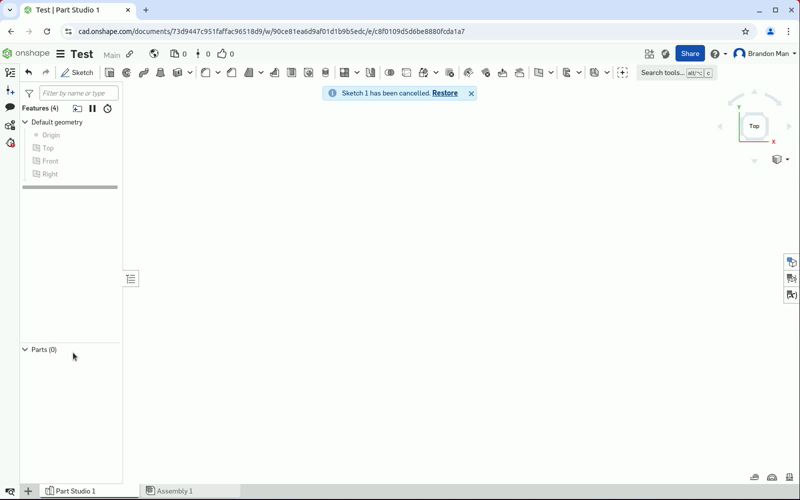
key(up)
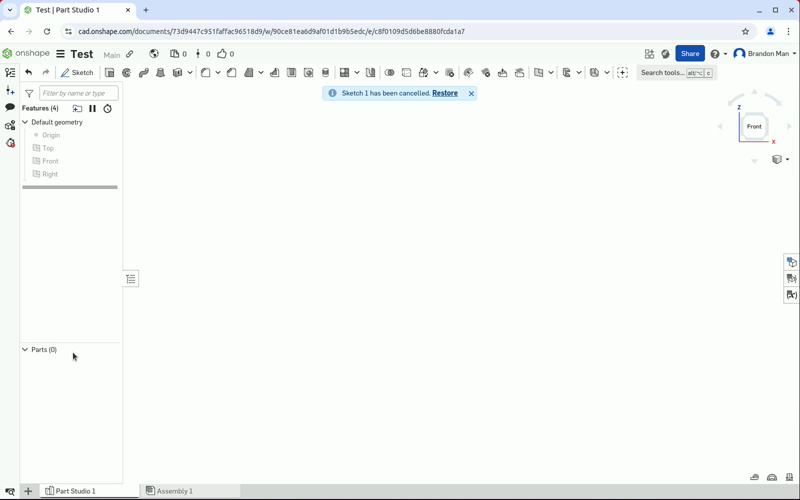
key_up(shift)
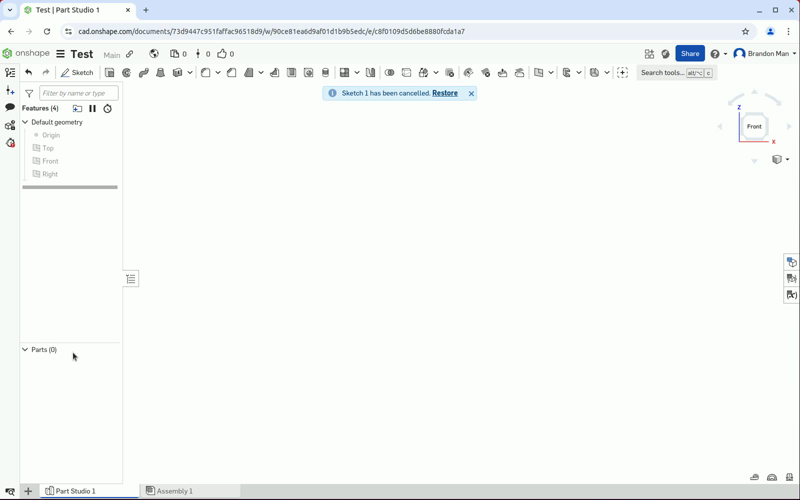
mouse_move(73, 352)
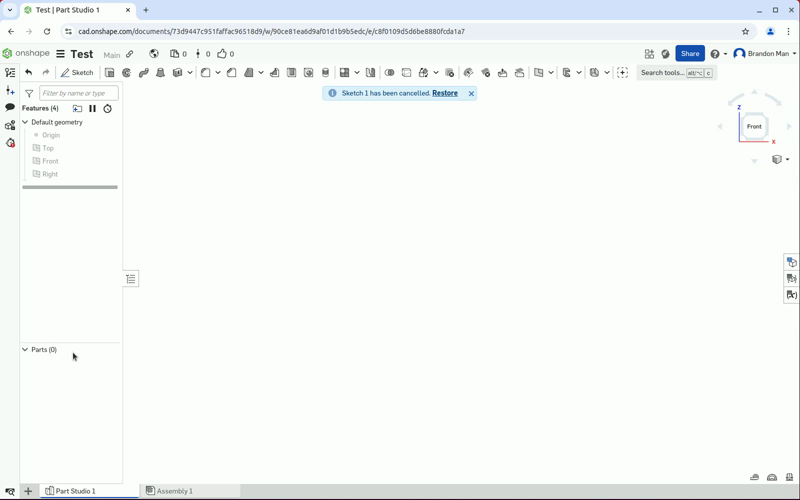
key(shift+y)
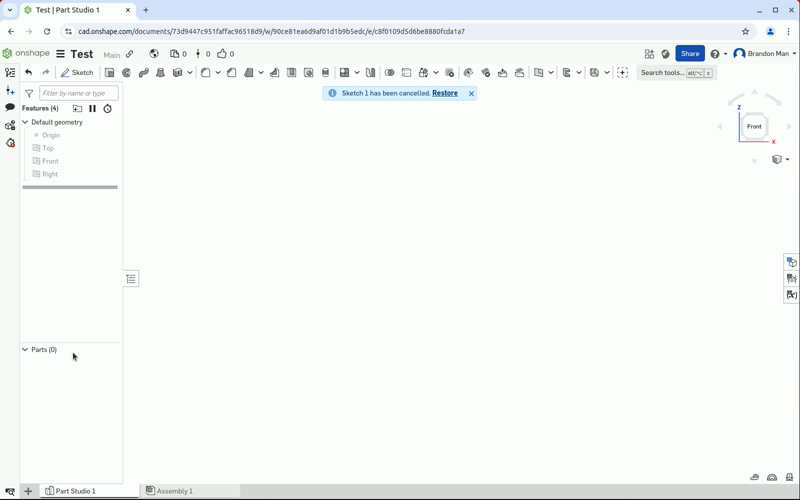
key(shift+s)
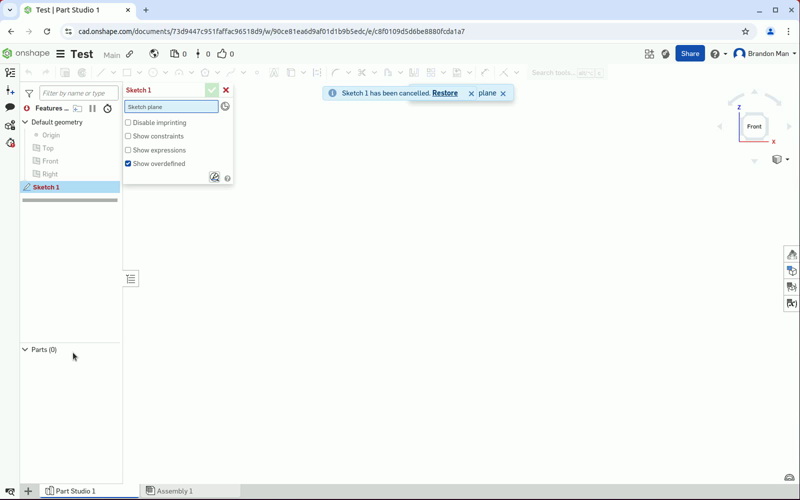
mouse_move(73, 163)
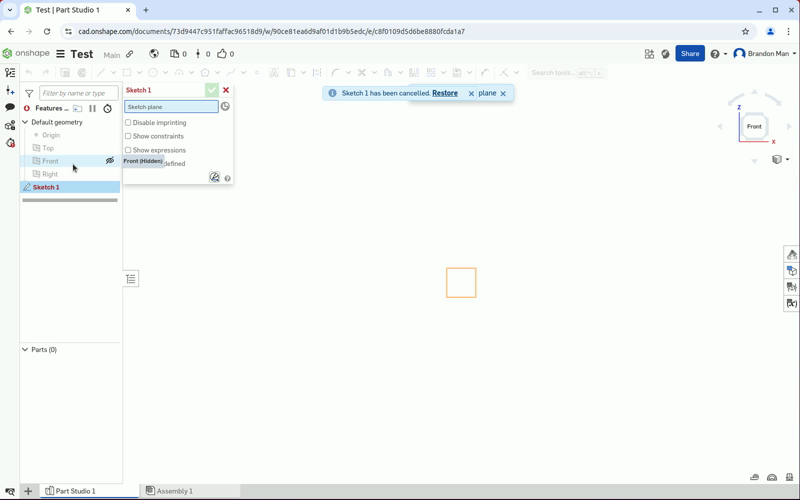
click(73, 163)
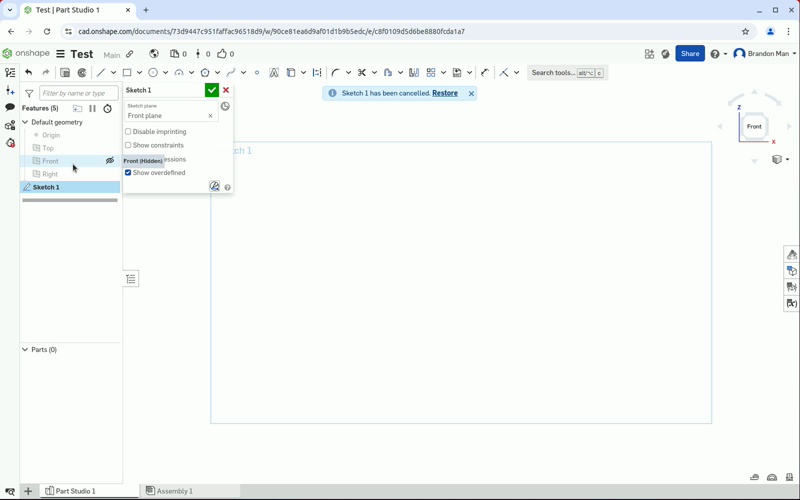
mouse_move(73, 352)
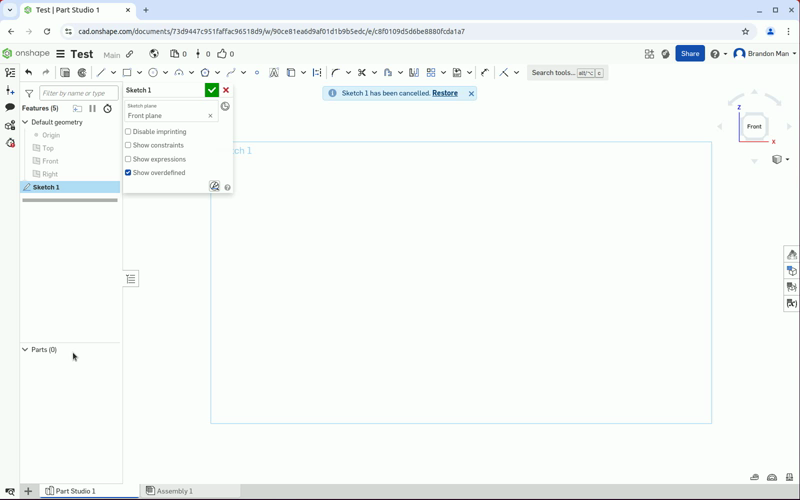
key(y)
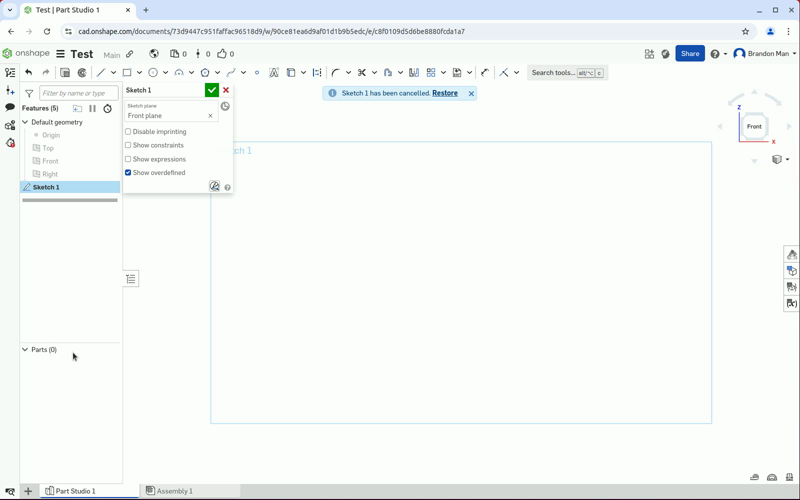
key(l)
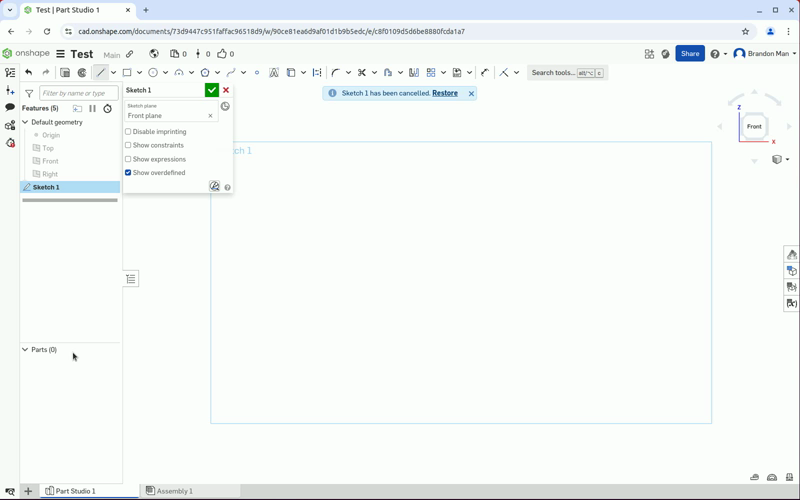
key_down(shift)
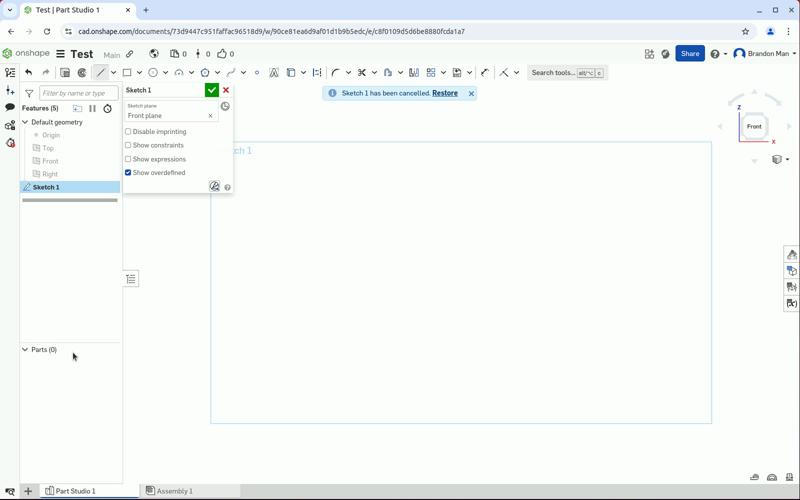
mouse_move(407, 184)
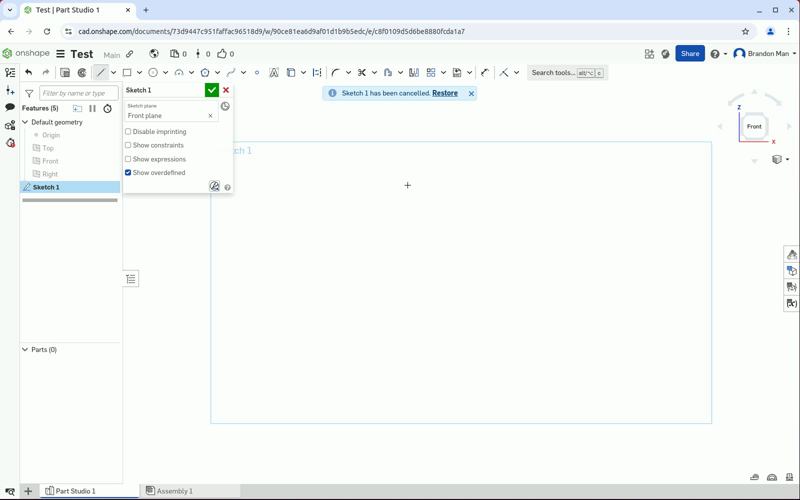
click(407, 184)
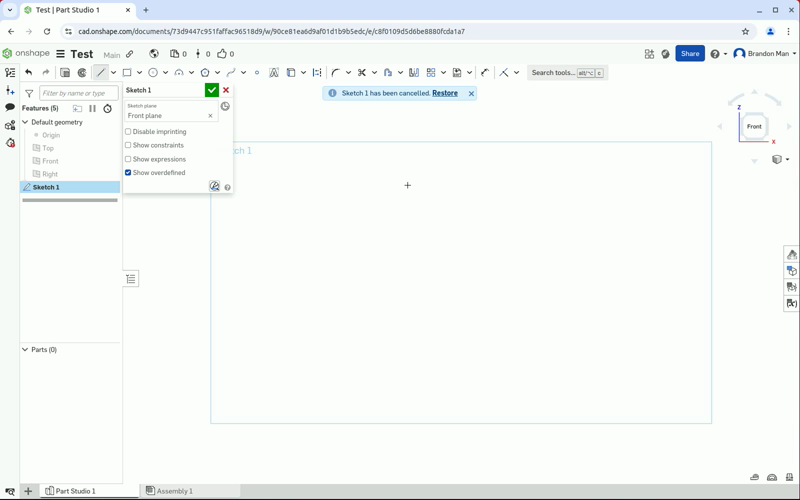
key_up(shift)
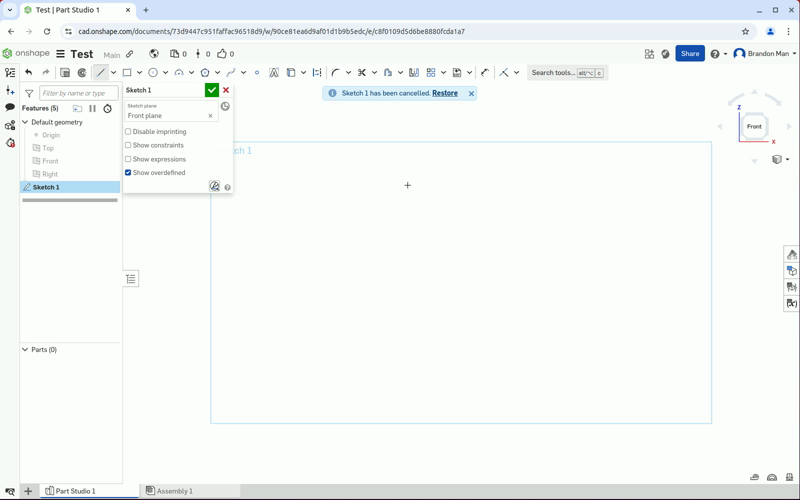
key_down(shift)
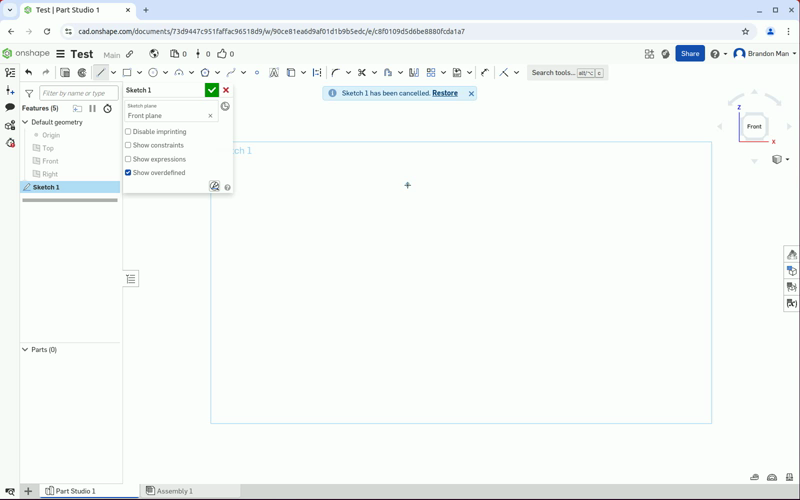
mouse_move(437, 184)
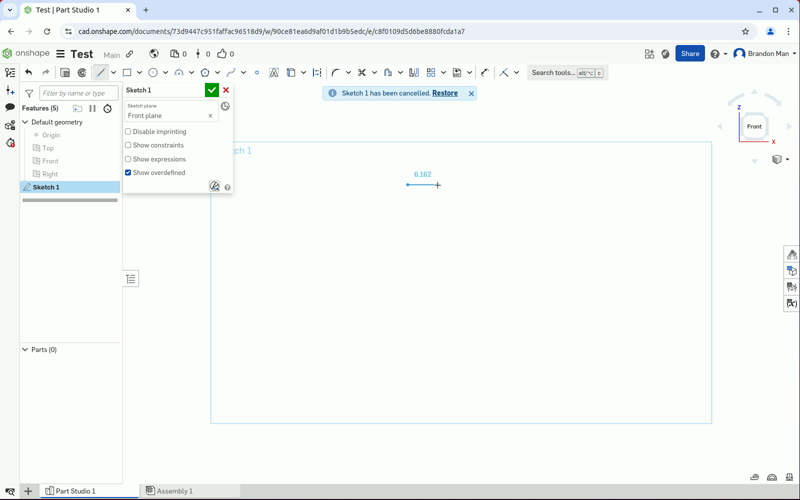
mouse_move(421, 184)
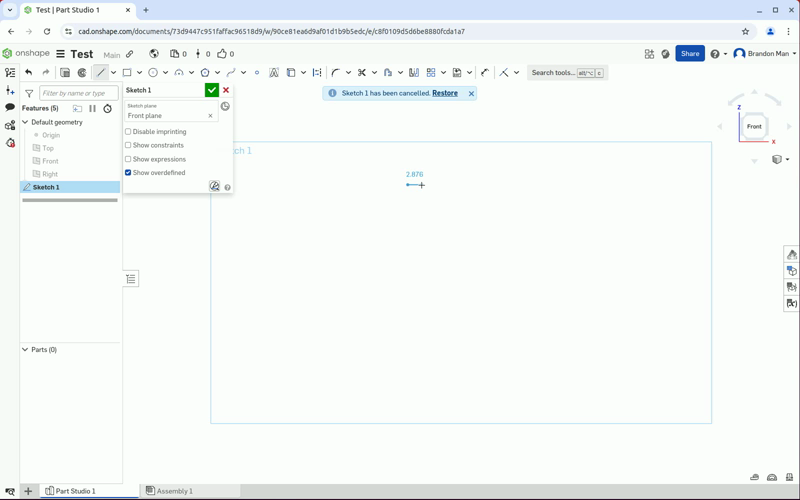
click(421, 184)
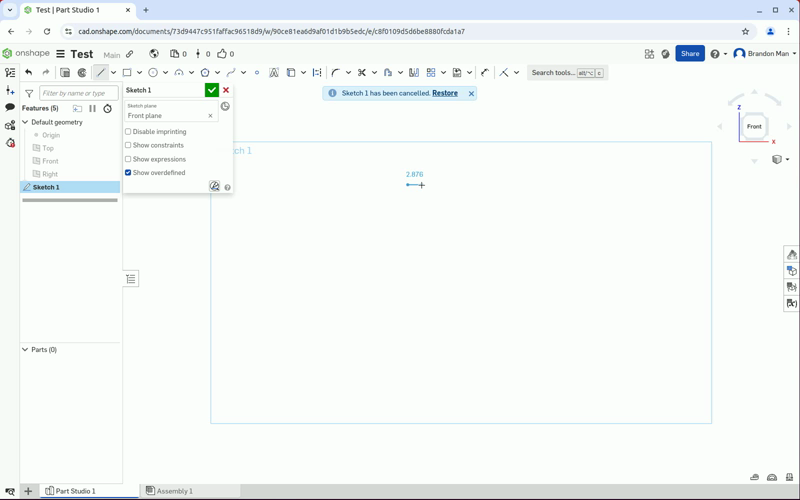
key_up(shift)
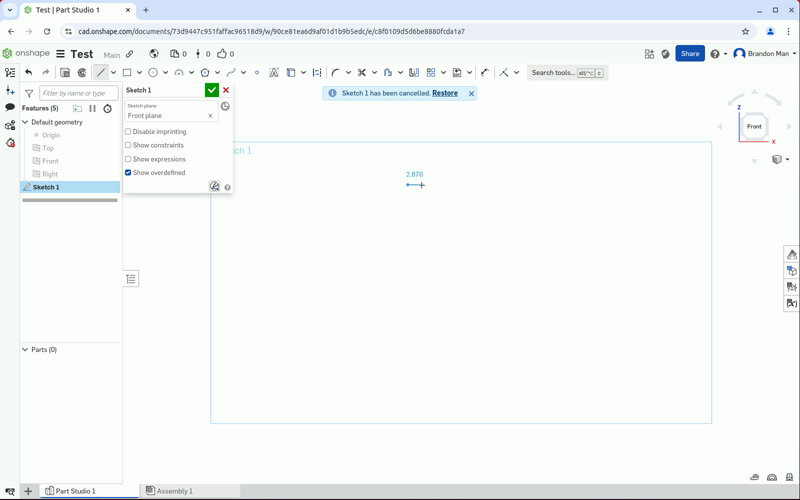
key(esc)
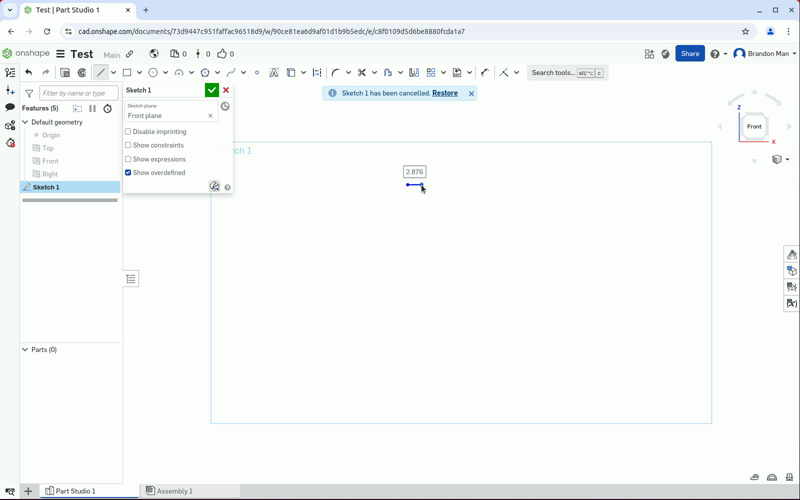
key(a)
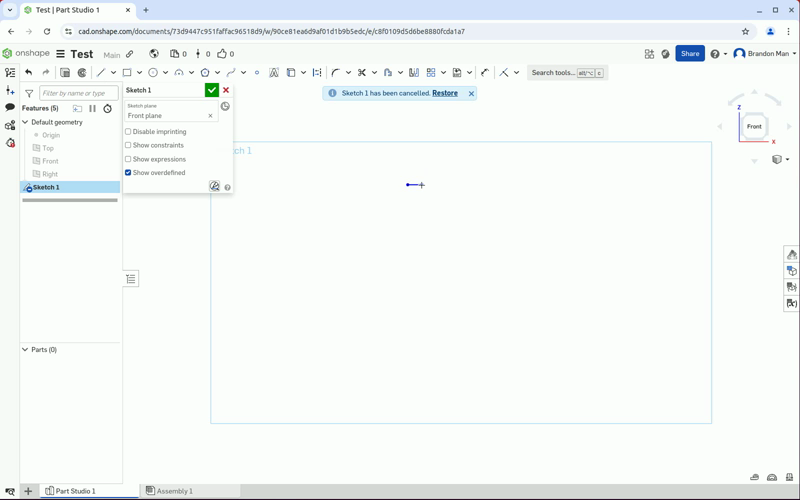
mouse_move(421, 184)
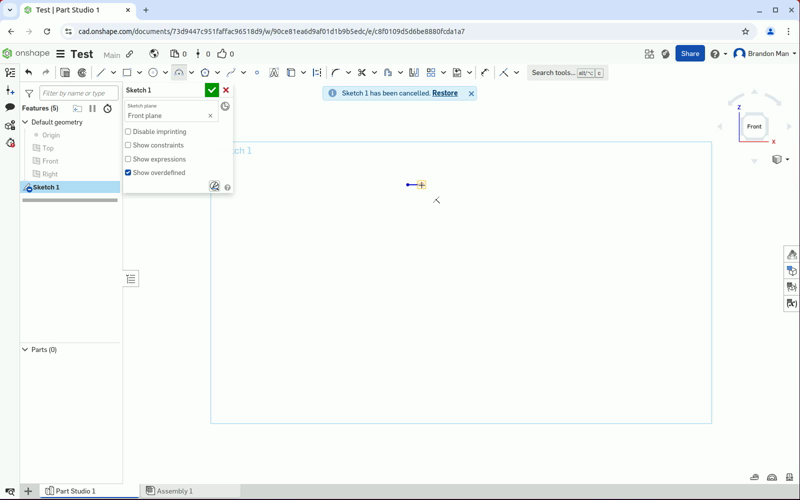
click(421, 184)
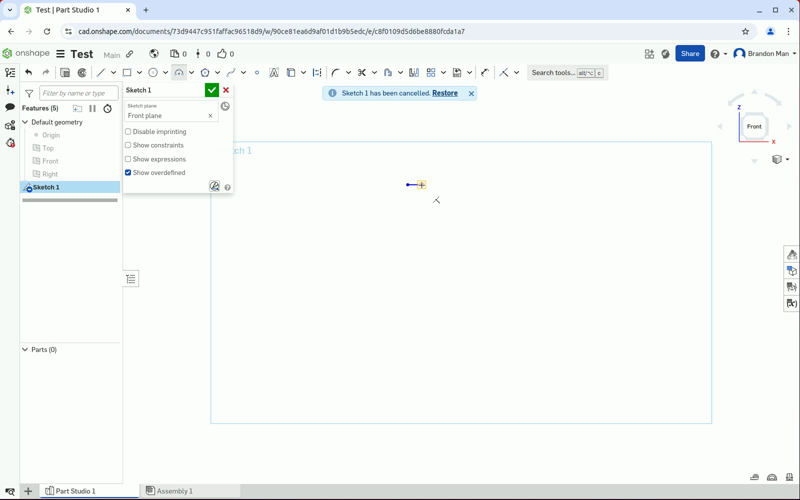
key_down(shift)
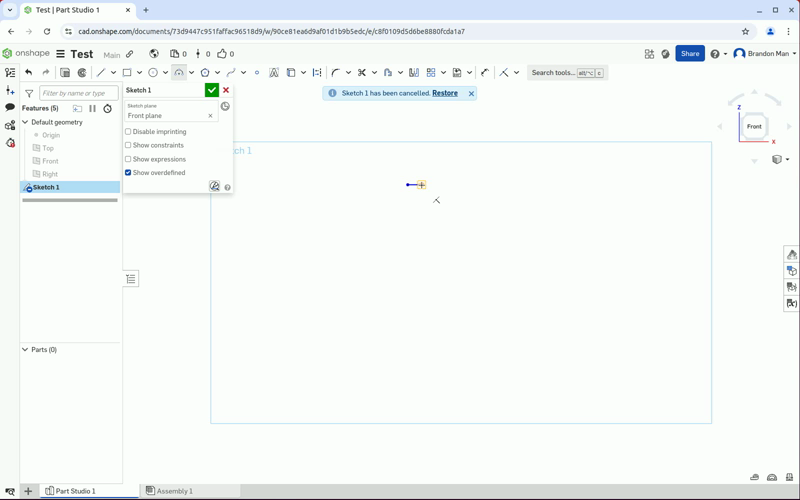
mouse_move(531, 204)
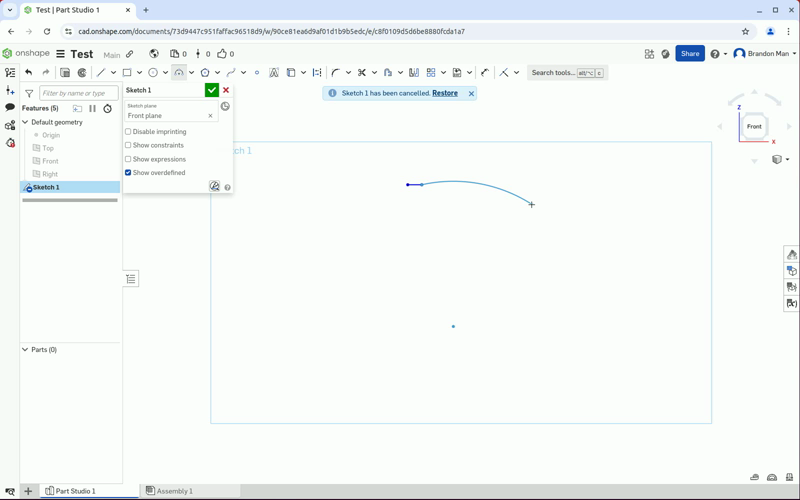
click(531, 204)
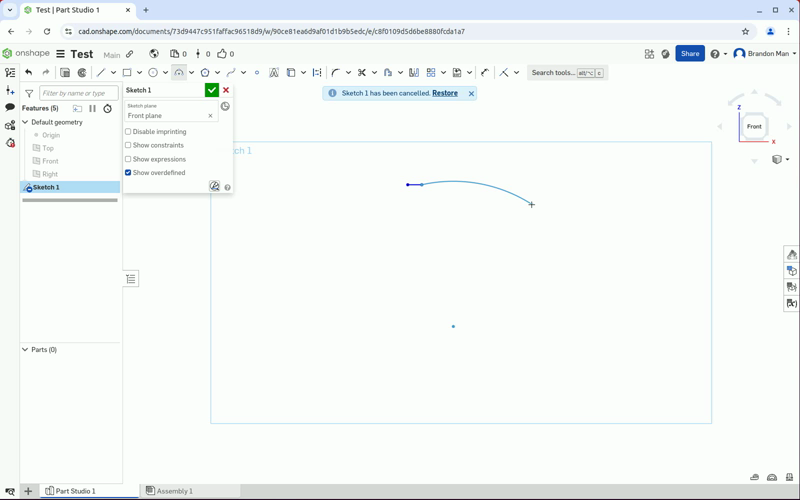
mouse_move(479, 178)
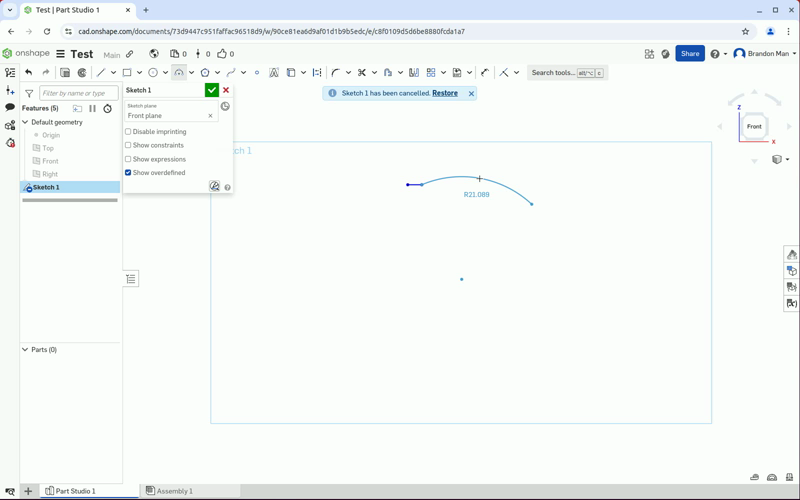
click(479, 178)
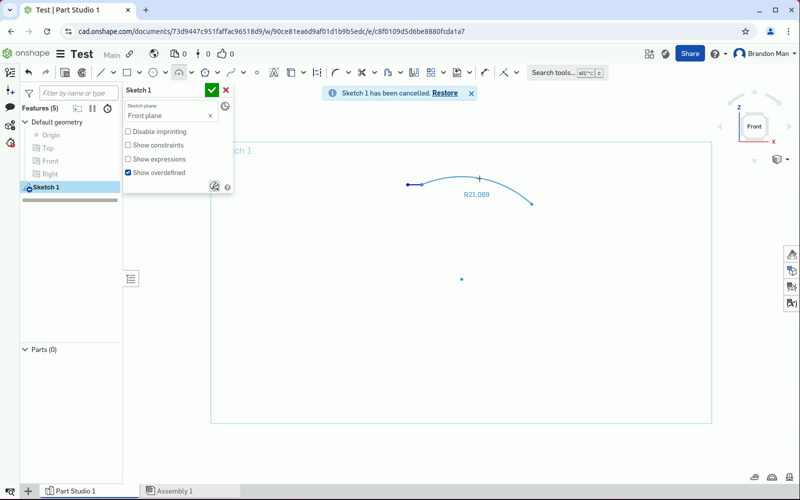
key_up(shift)
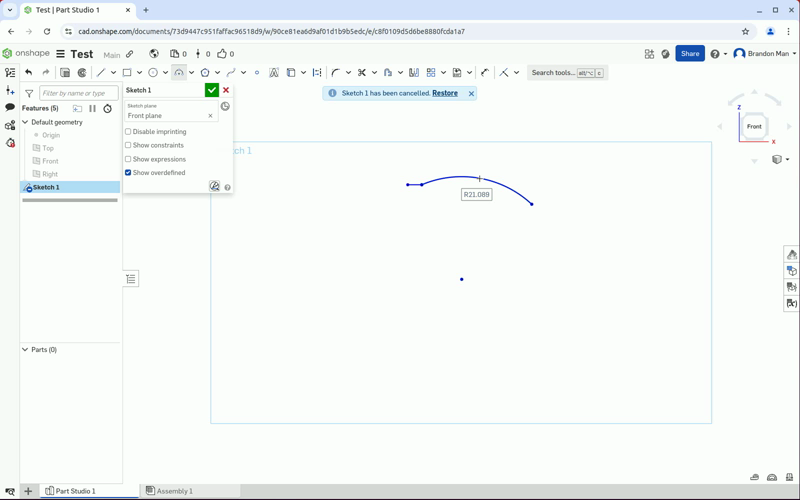
key(esc)
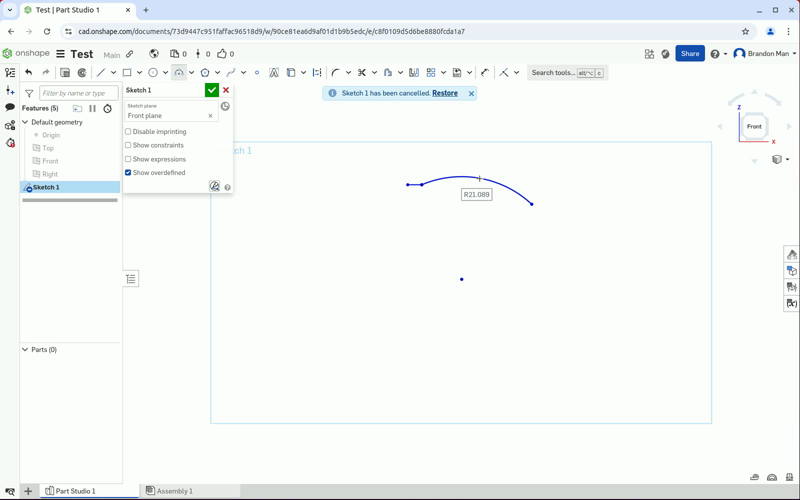
key(l)
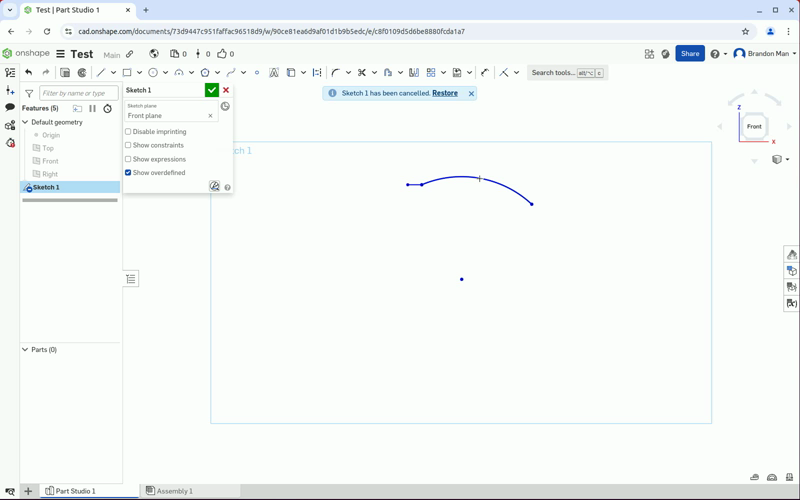
mouse_move(531, 204)
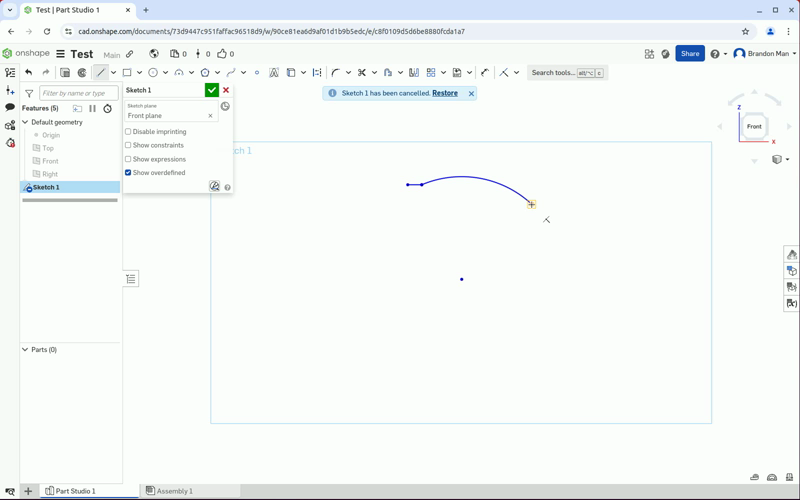
click(531, 204)
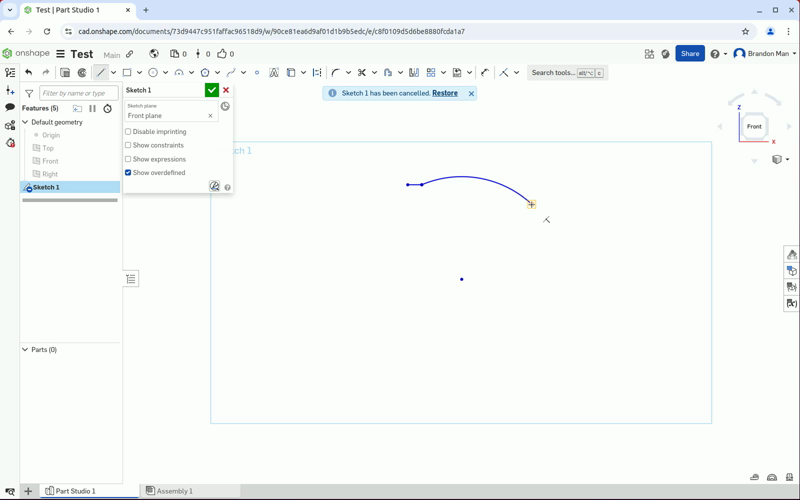
key_down(shift)
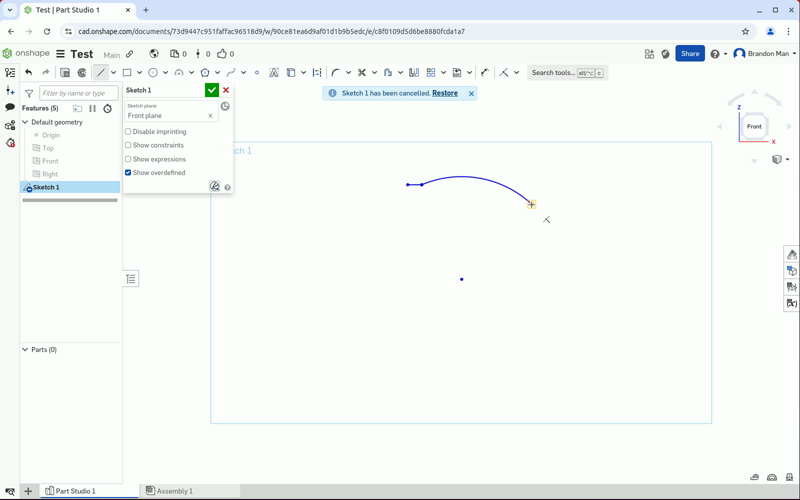
mouse_move(561, 204)
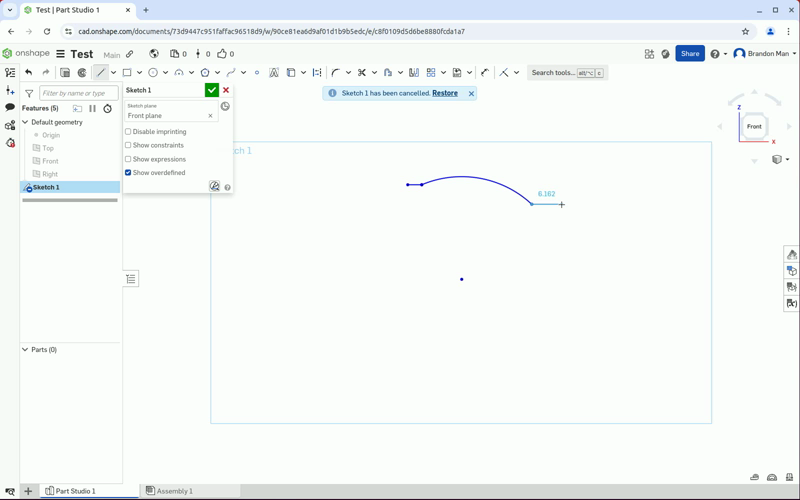
mouse_move(540, 205)
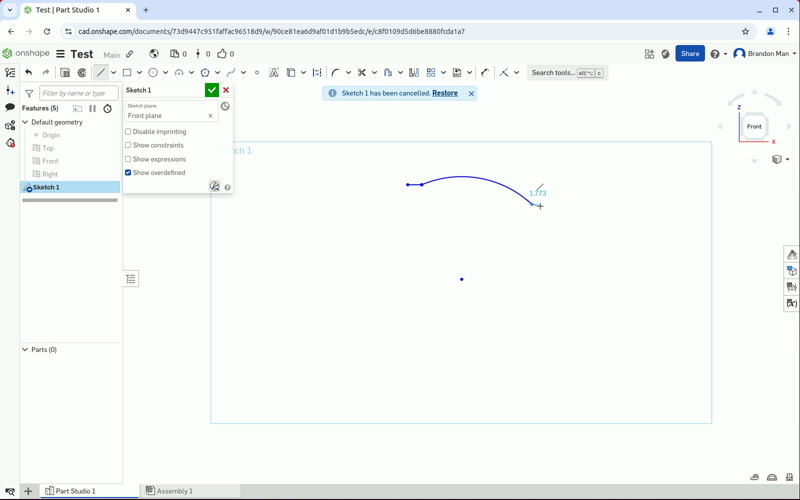
click(540, 205)
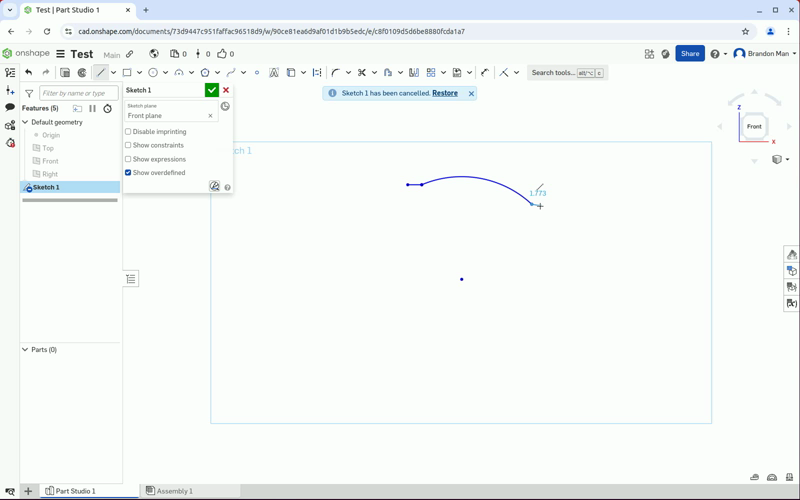
key_up(shift)
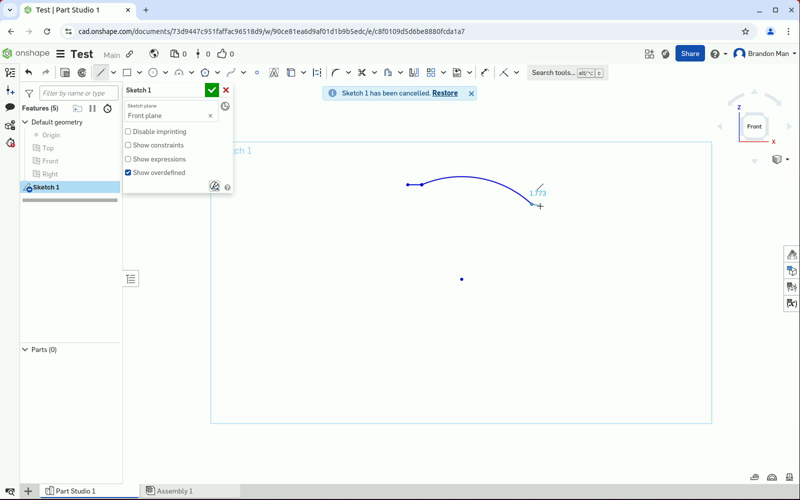
key(esc)
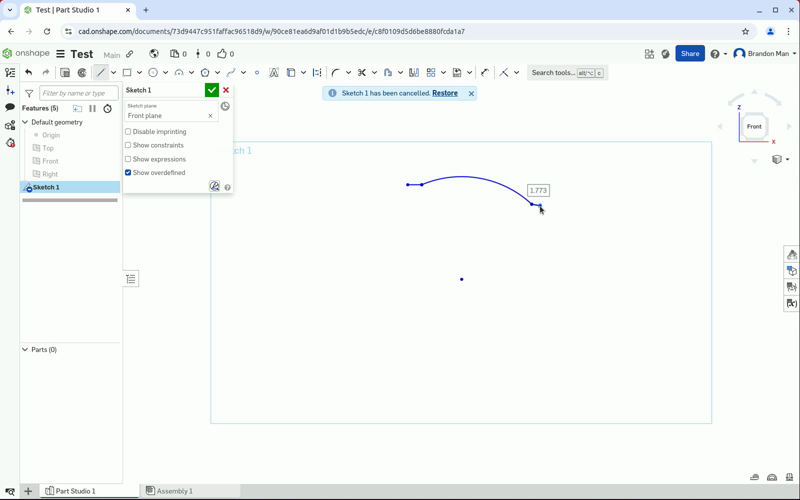
key(a)
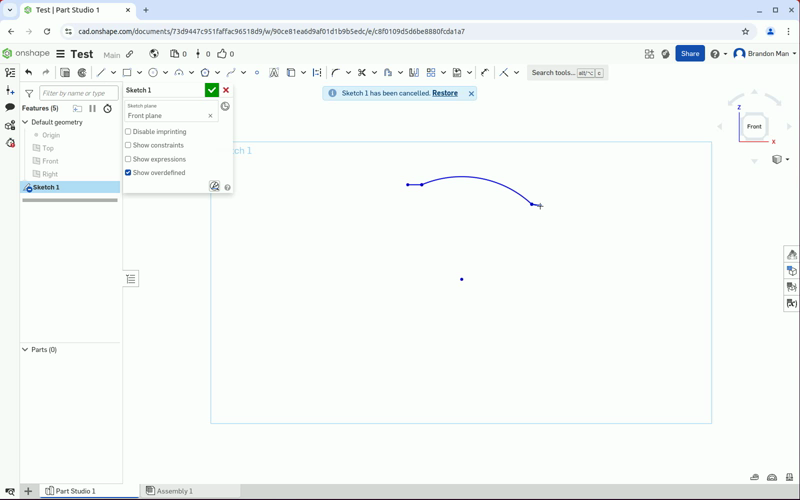
mouse_move(540, 205)
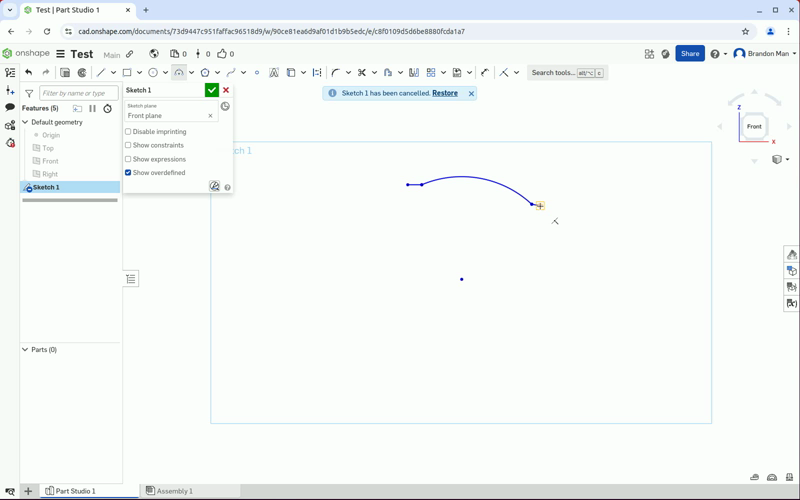
click(540, 205)
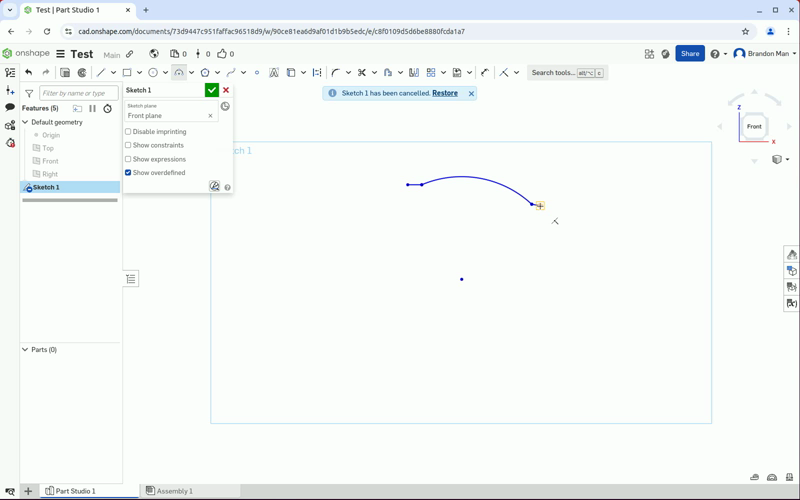
mouse_move(407, 184)
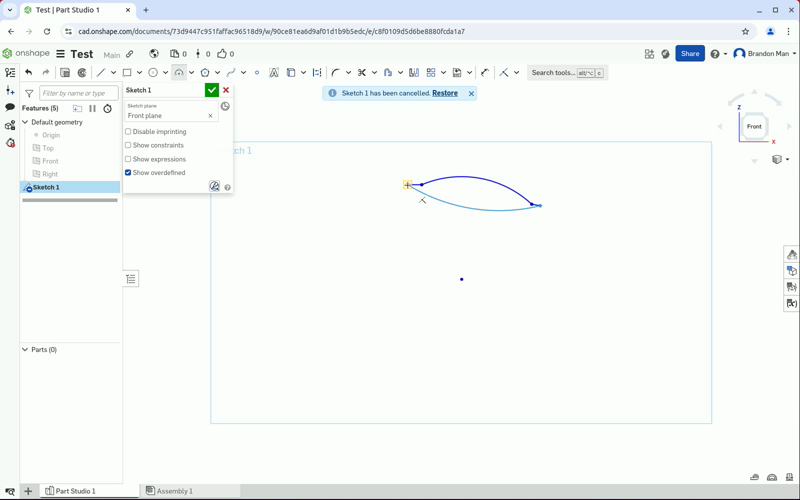
click(407, 184)
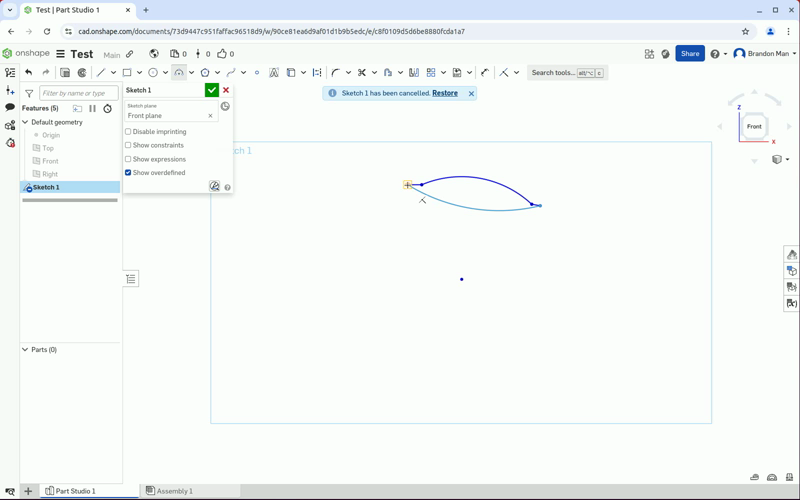
key_down(shift)
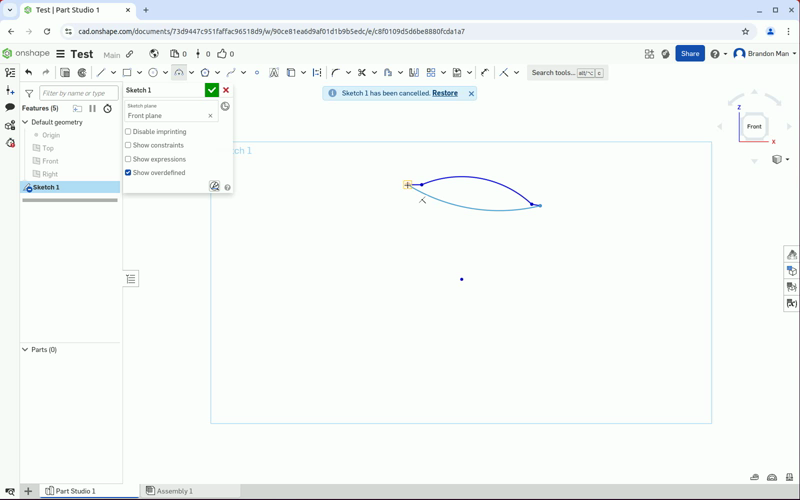
mouse_move(477, 171)
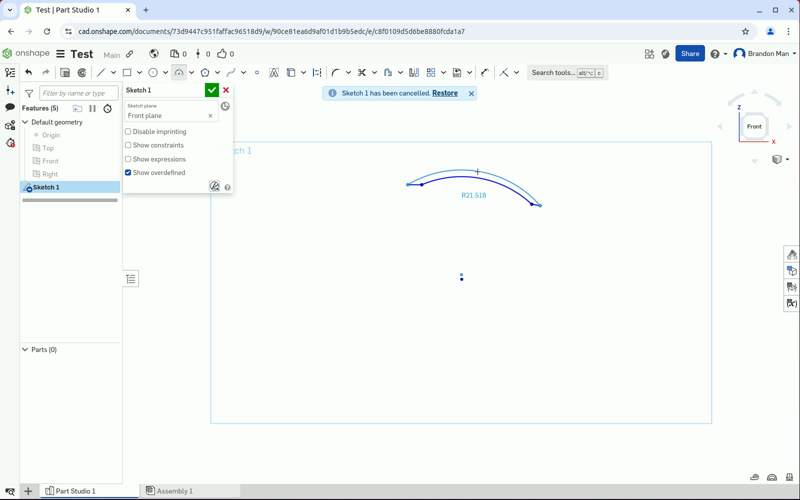
click(477, 171)
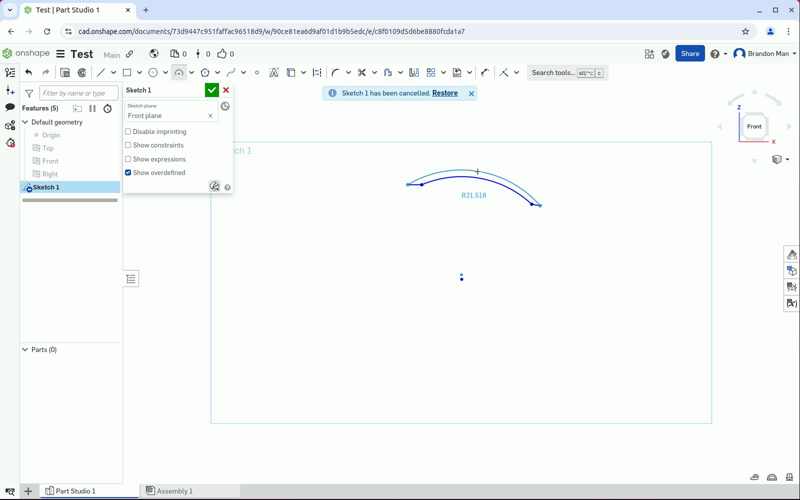
key_up(shift)
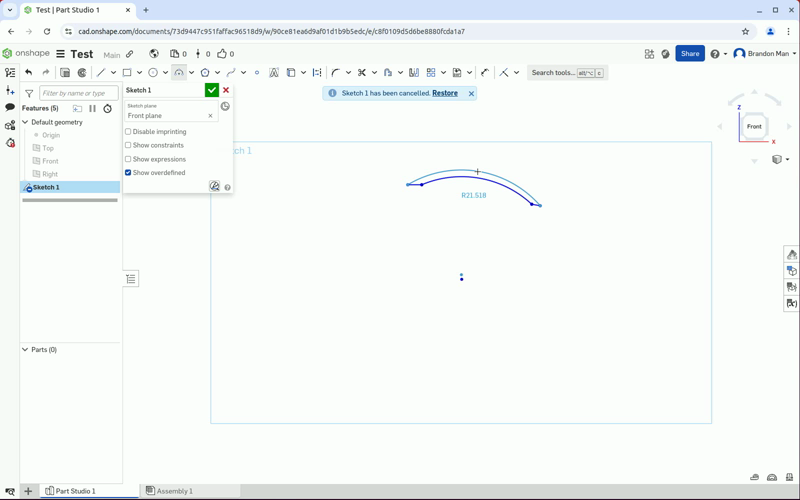
key(esc)
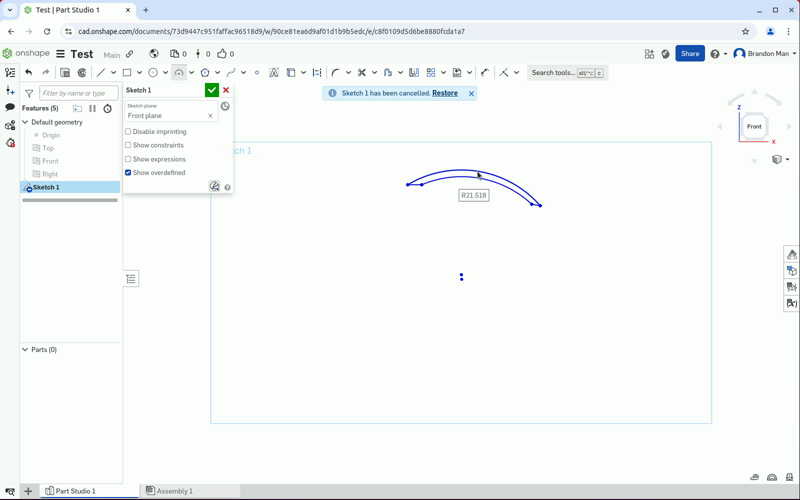
mouse_move(529, 197)
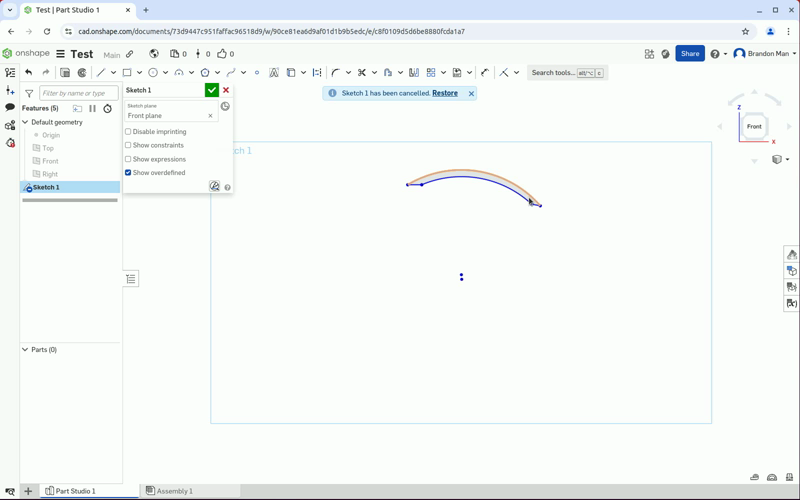
scroll(6)
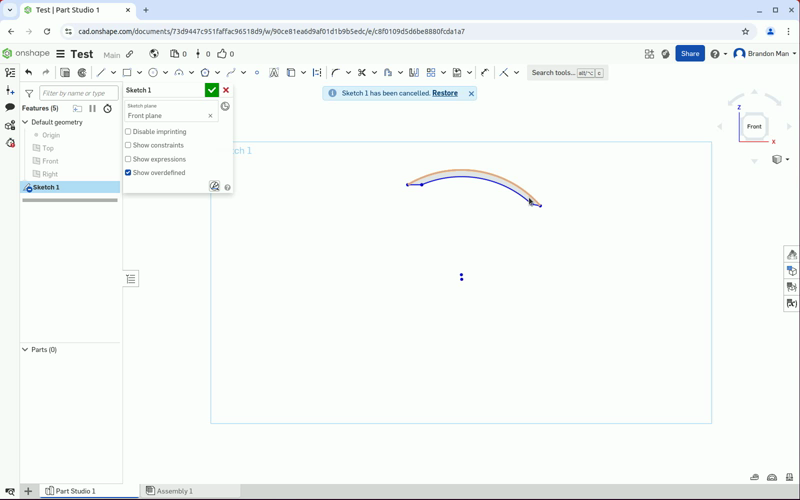
scroll(6)
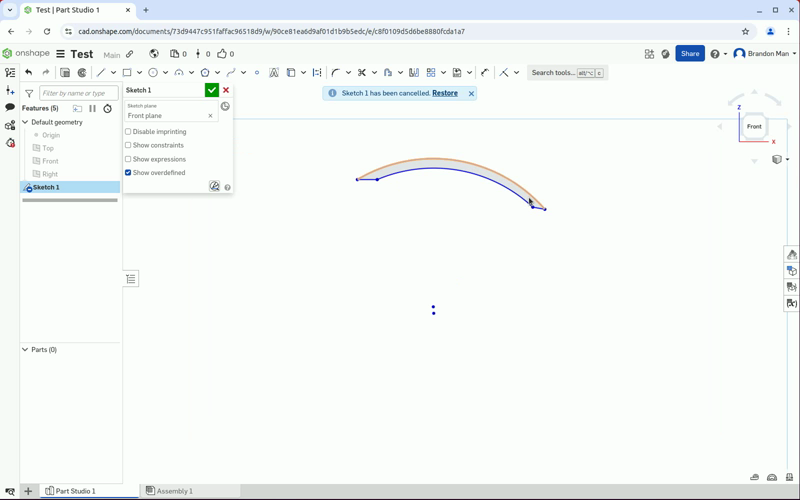
scroll(6)
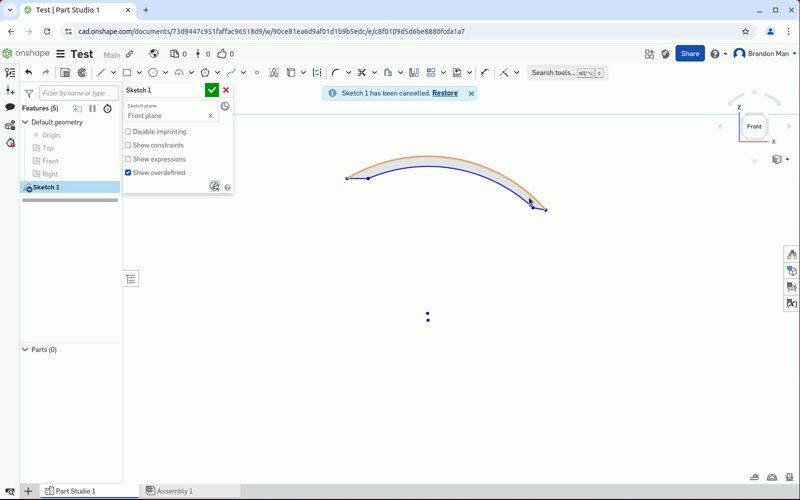
scroll(6)
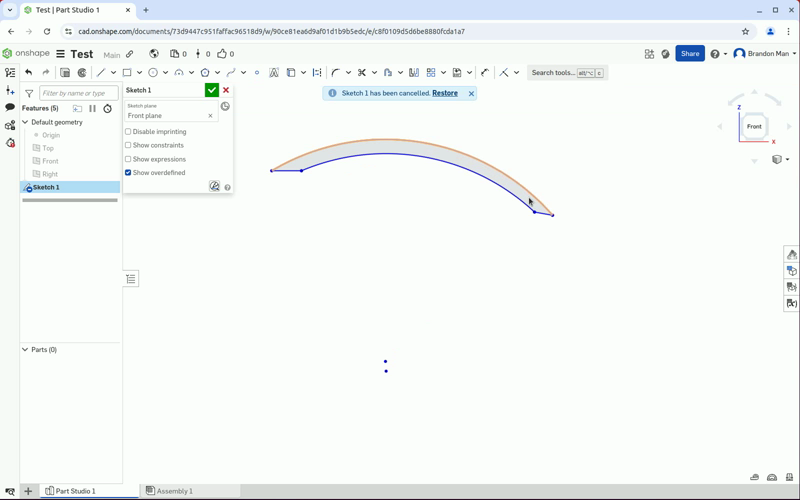
scroll(6)
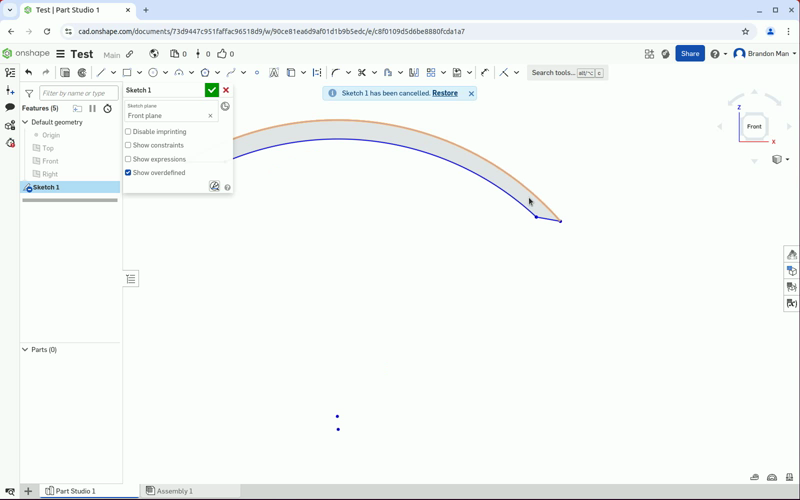
scroll(6)
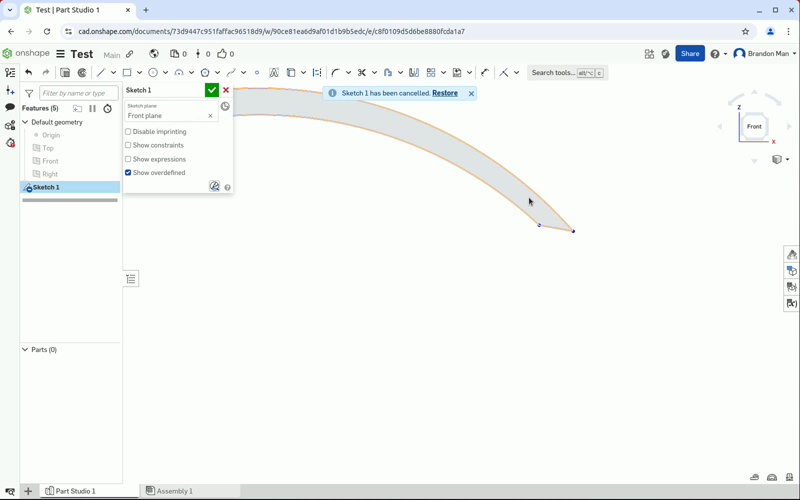
scroll(6)
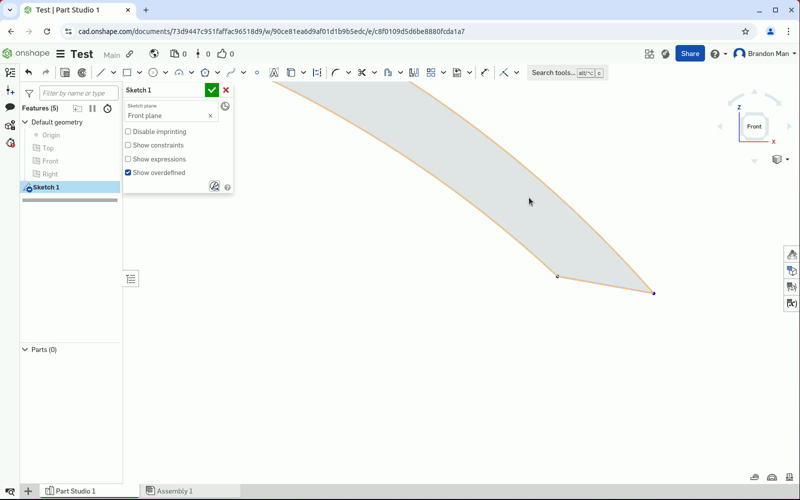
click(529, 197)
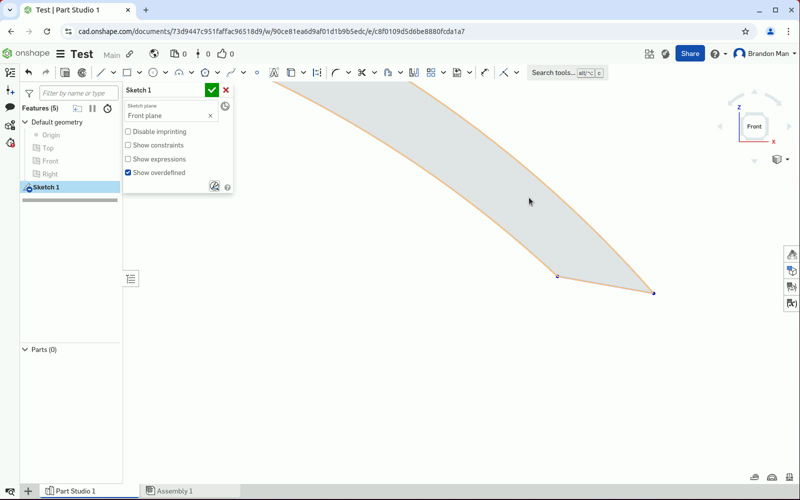
scroll(-6)
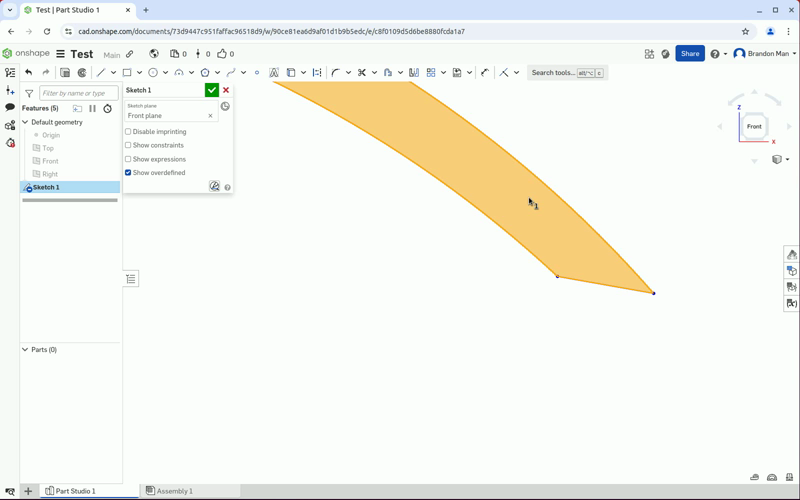
scroll(-6)
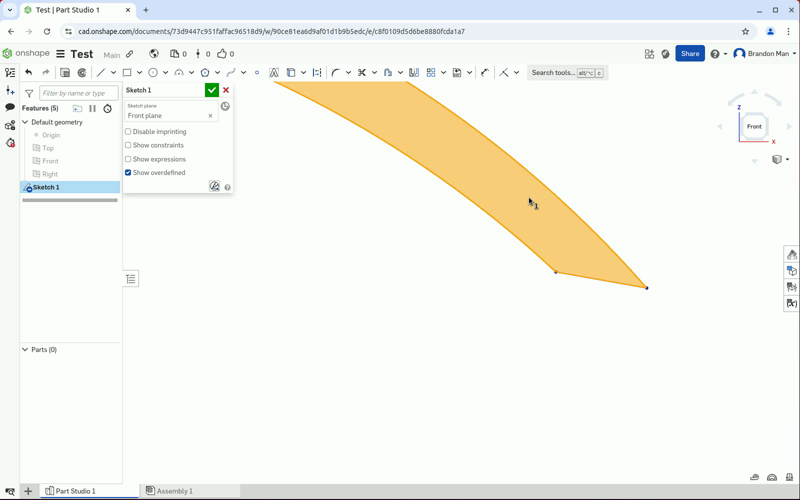
scroll(-6)
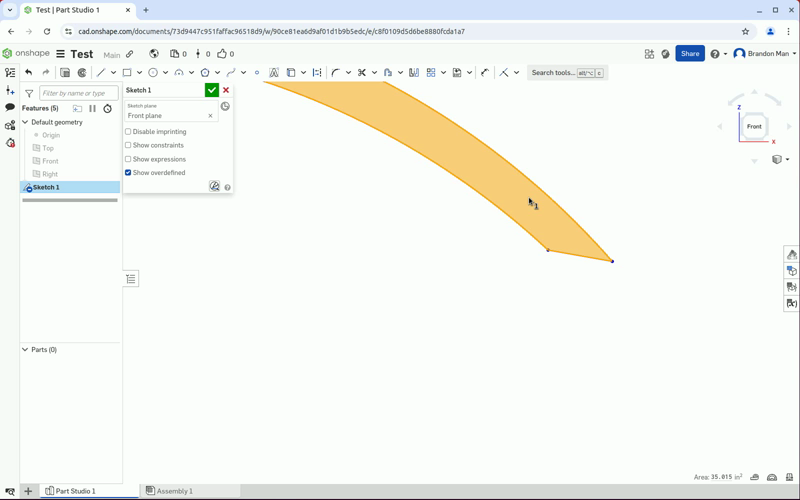
scroll(-6)
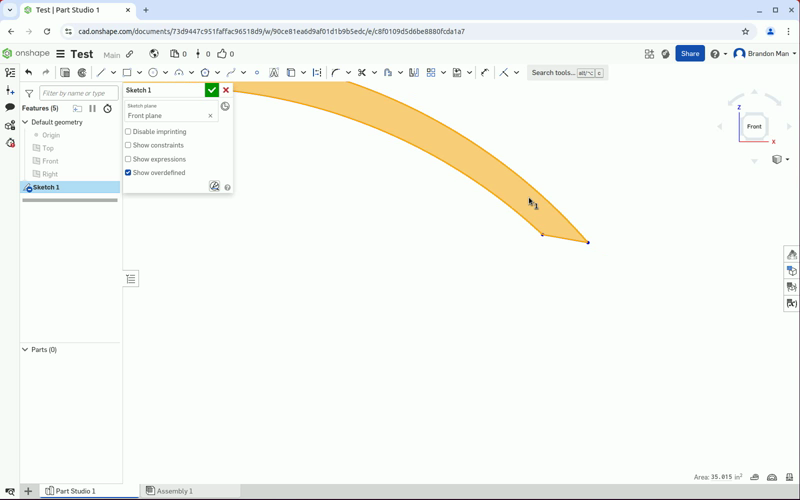
scroll(-6)
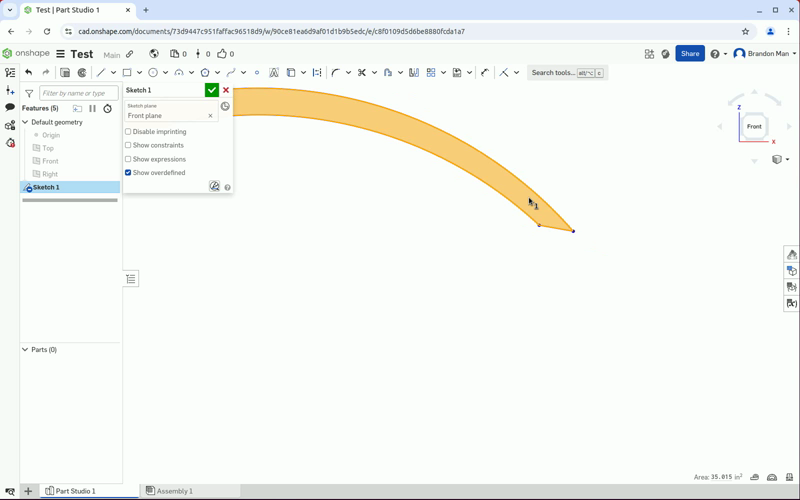
scroll(-6)
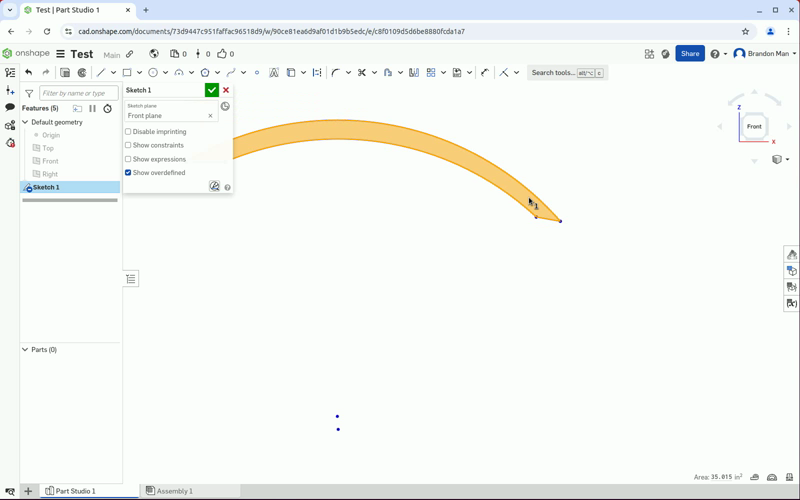
scroll(-6)
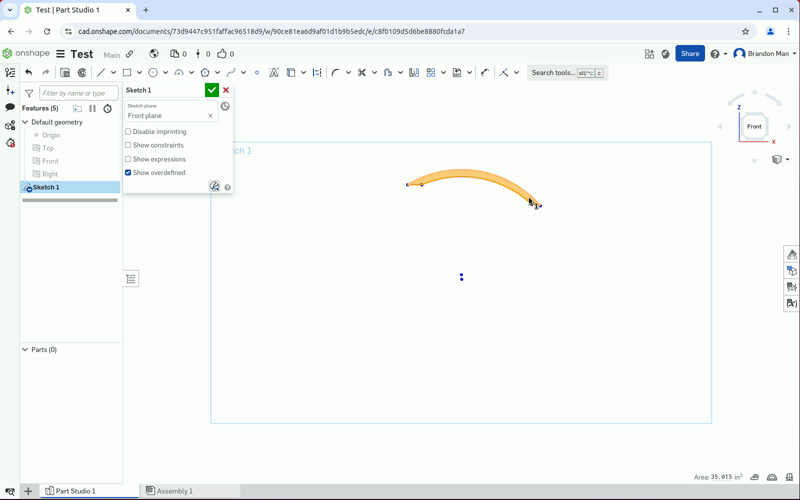
mouse_move(73, 352)
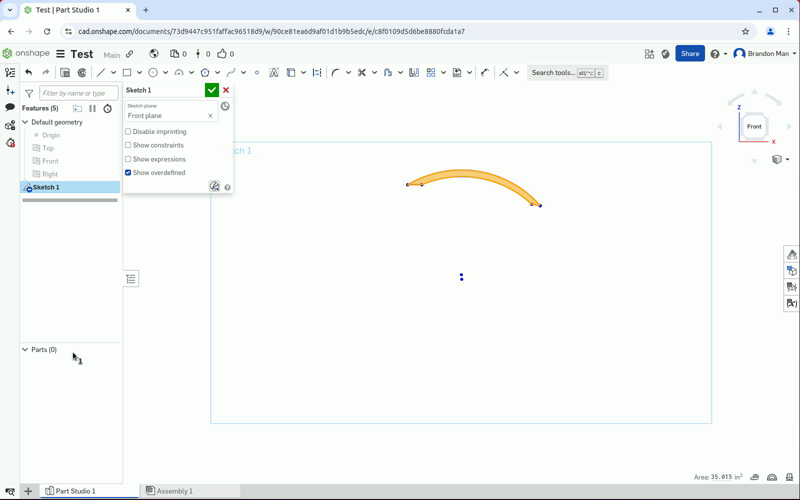
key(shift+y)
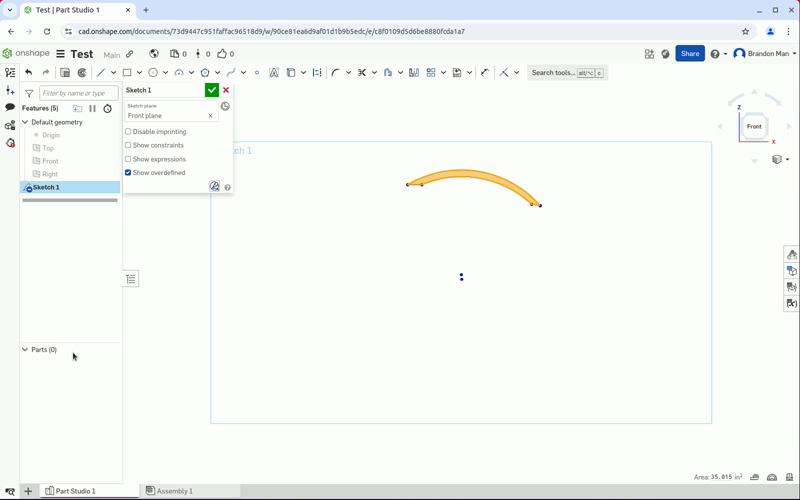
key(shift+e)
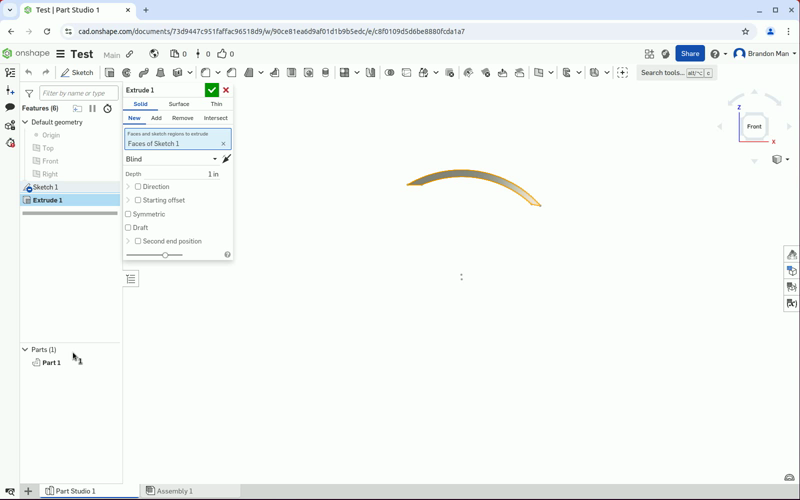
mouse_move(143, 106)
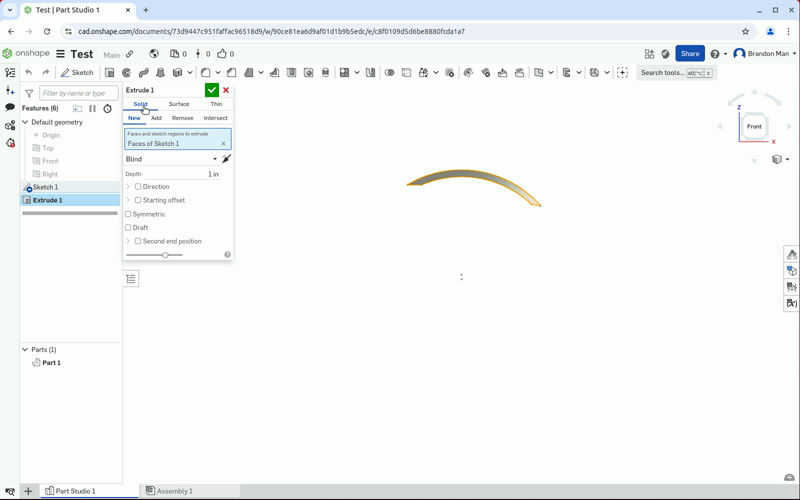
click(143, 106)
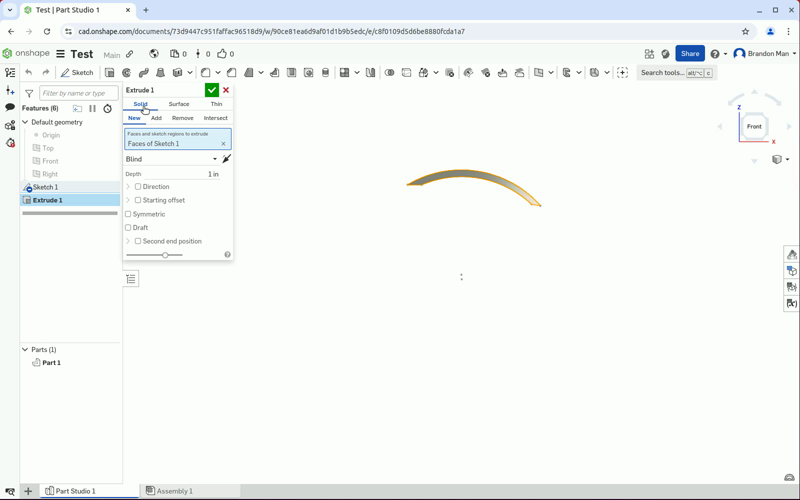
mouse_move(137, 120)
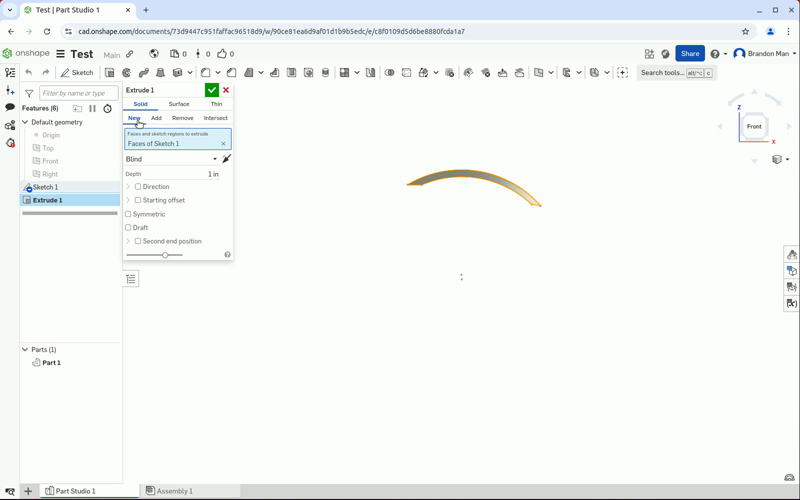
click(137, 120)
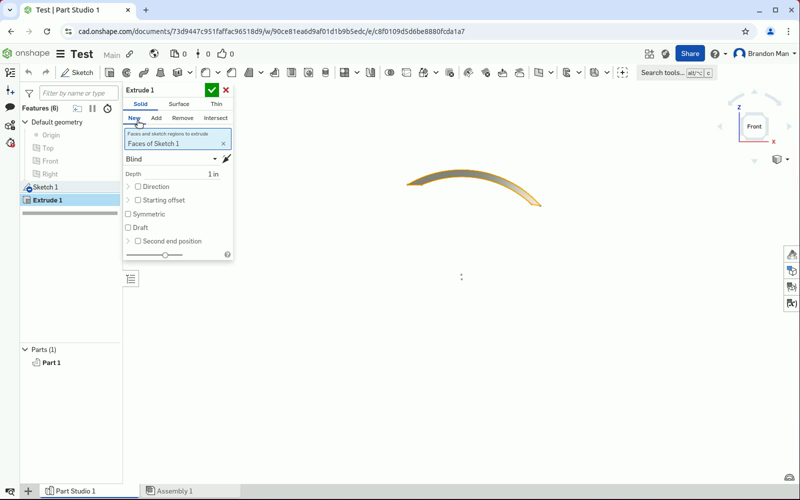
key(tab, 4)
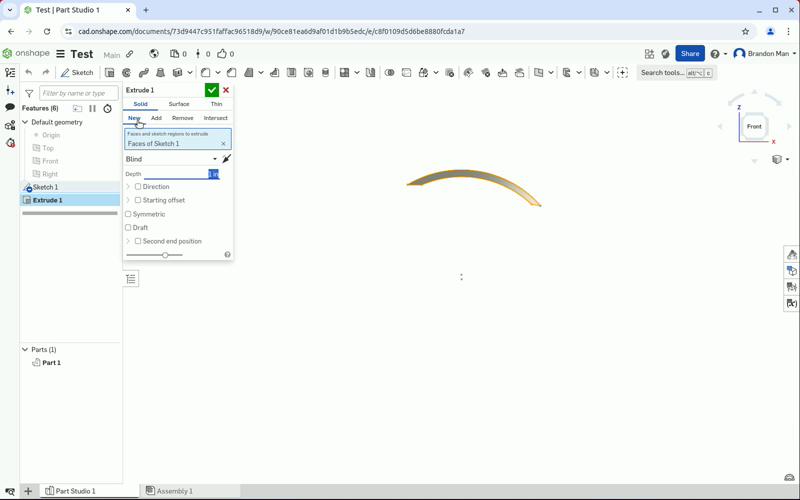
text(1.926)
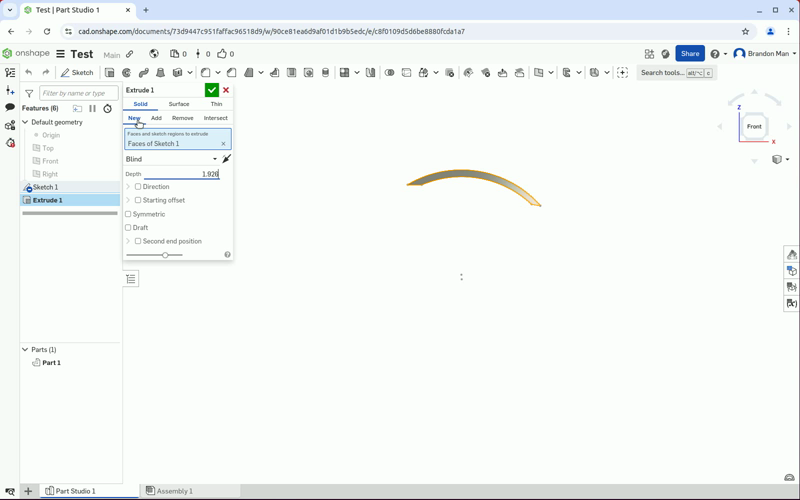
key(tab, 3)
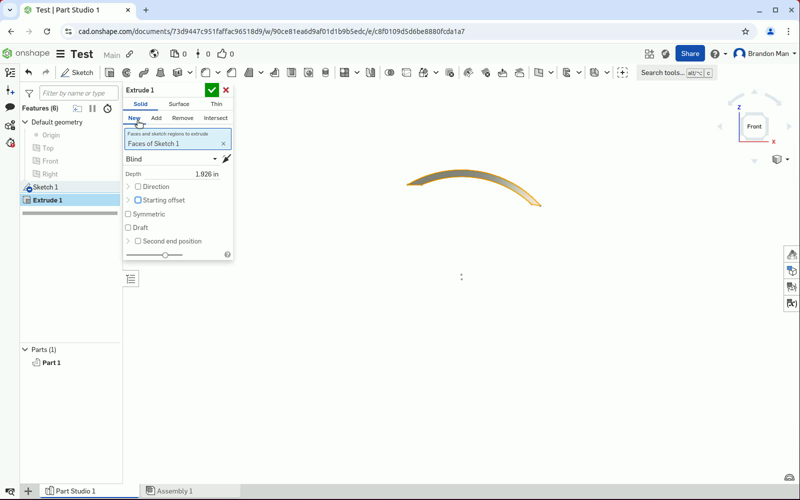
key(tab, 2)
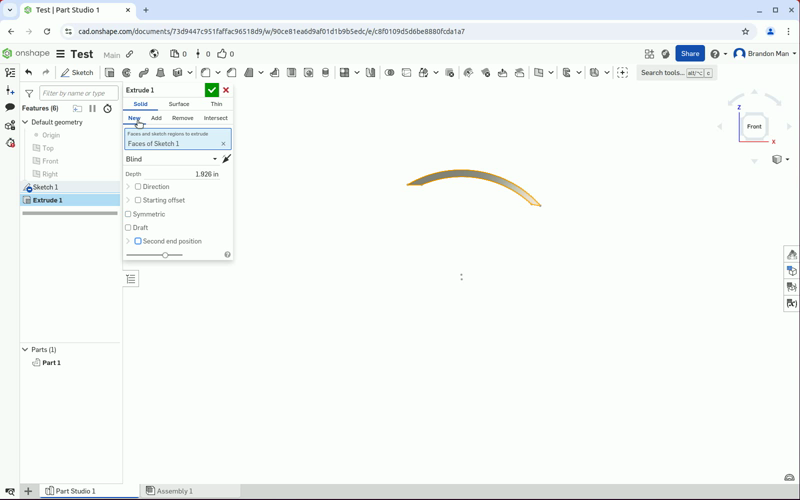
key(space)
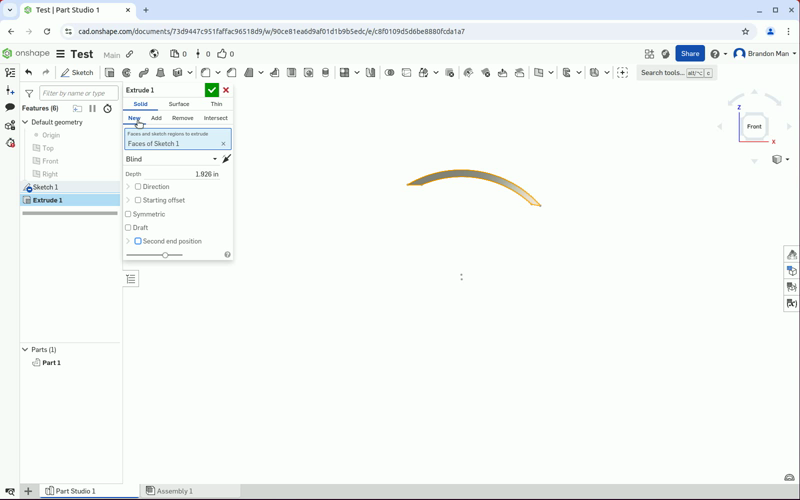
key(tab, 3)
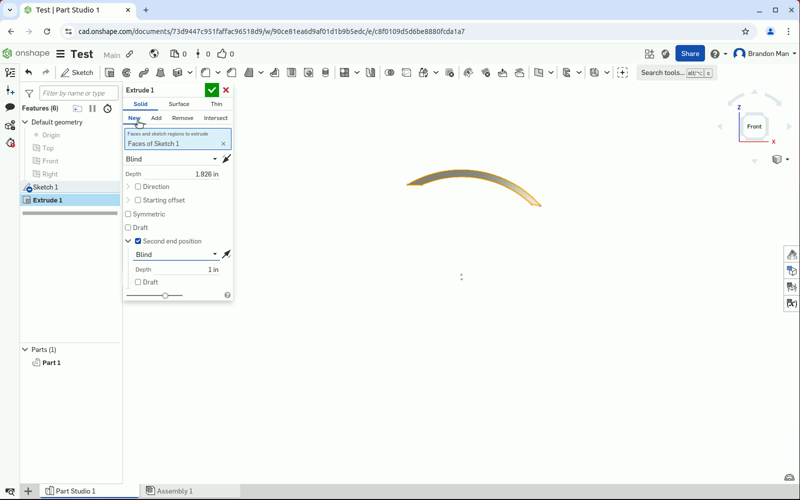
text(1.926)
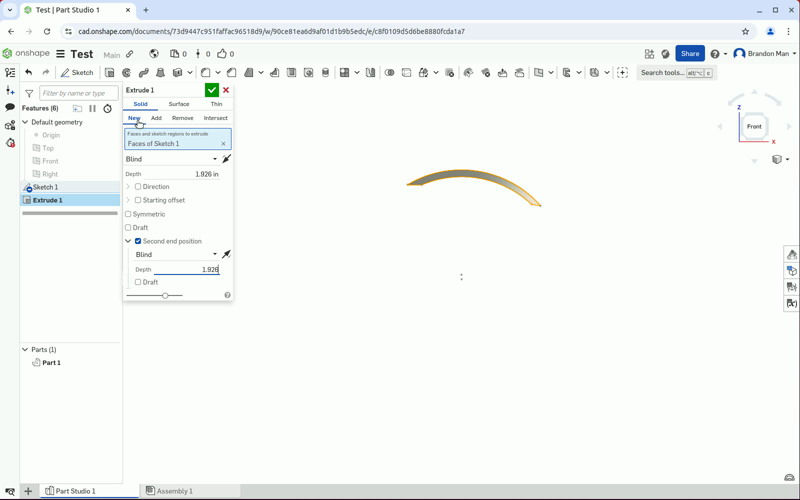
key(enter)
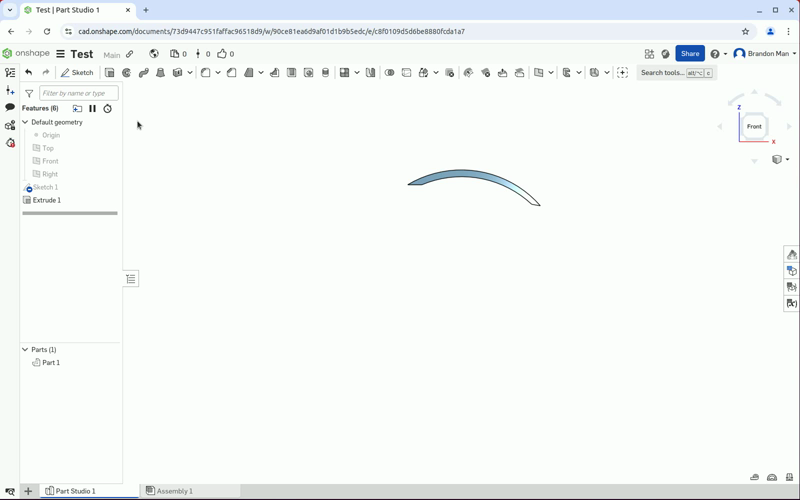
key(shift+h)
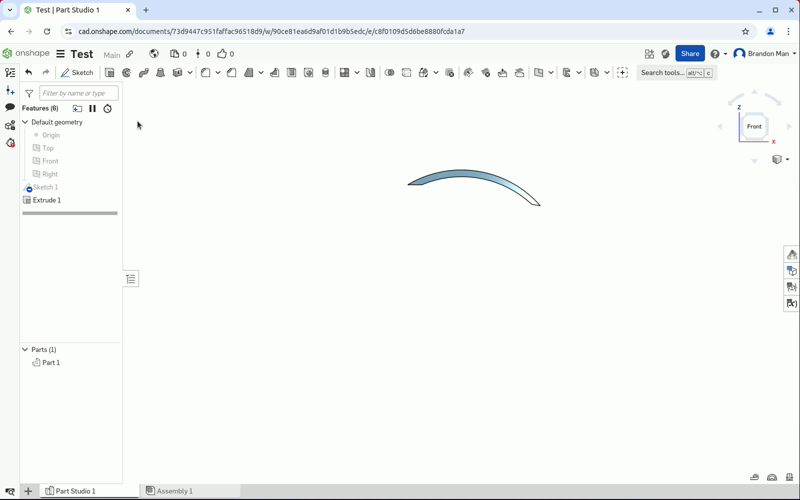
key(shift+h)
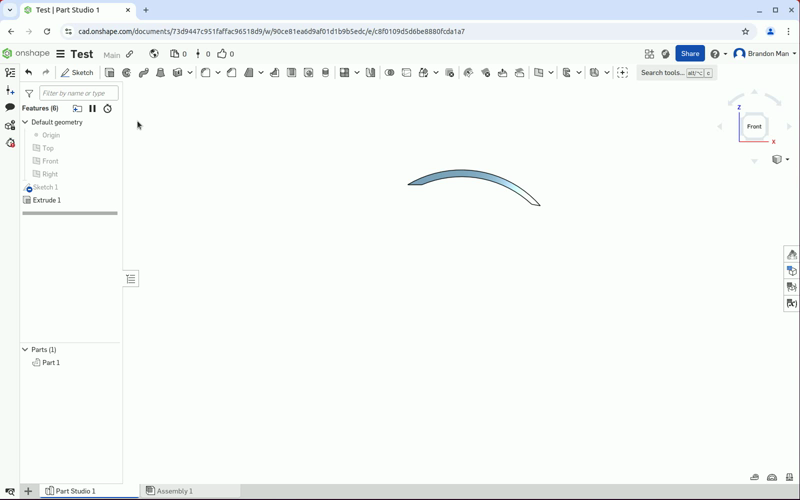
mouse_move(73, 189)
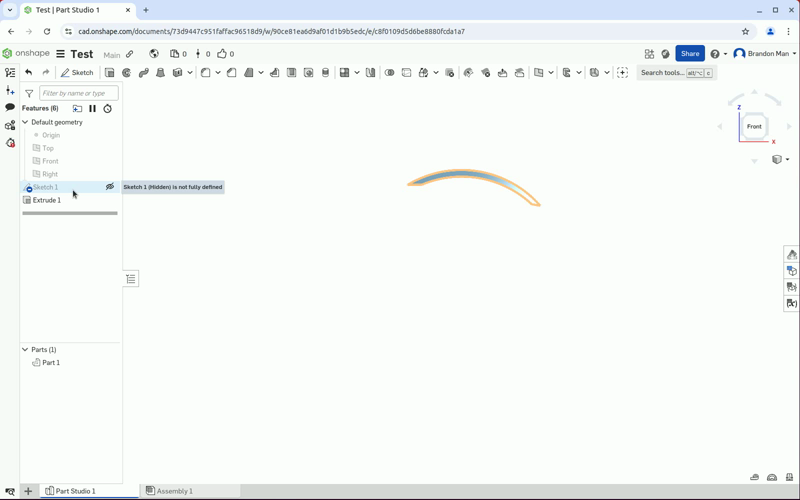
click(73, 189)
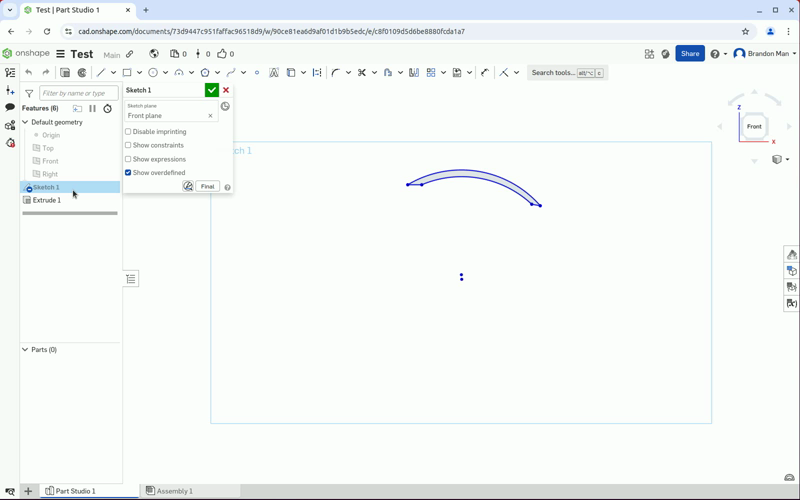
mouse_move(229, 92)
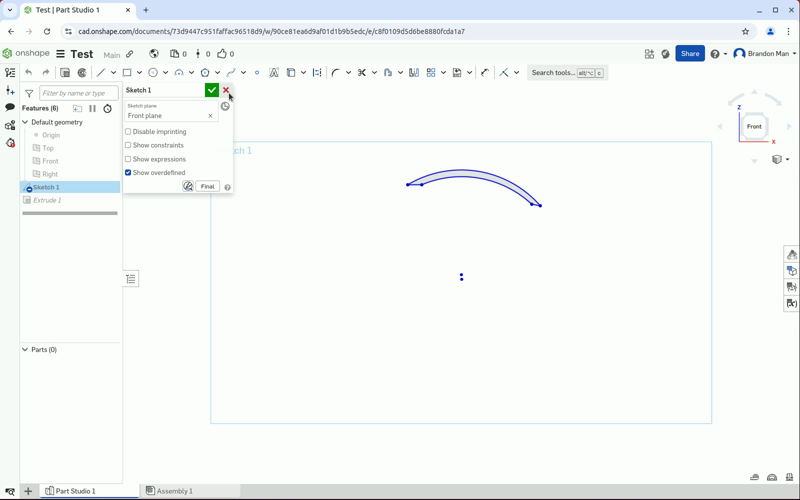
click(229, 92)
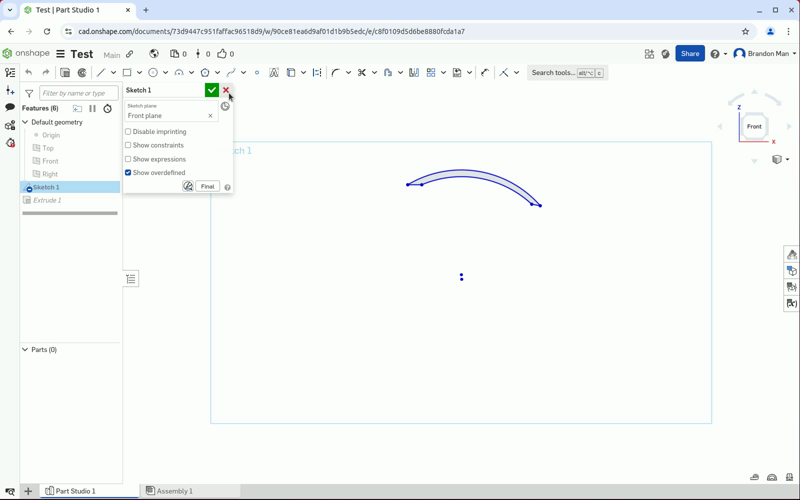
key(shift+s)
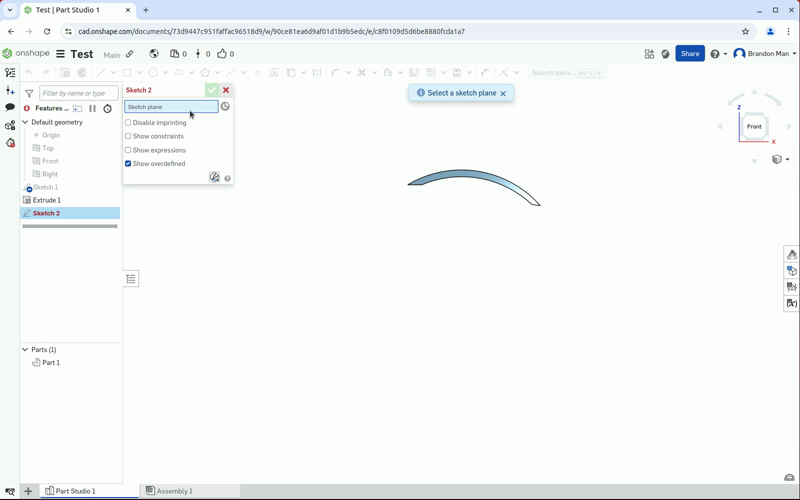
mouse_move(73, 163)
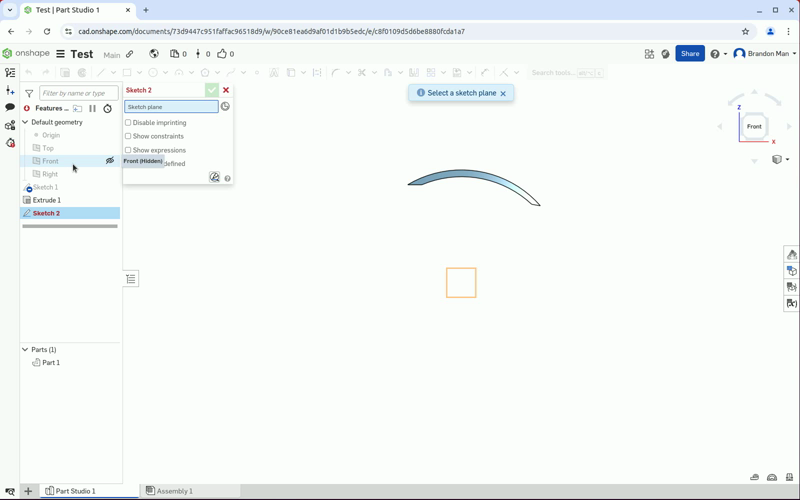
click(73, 163)
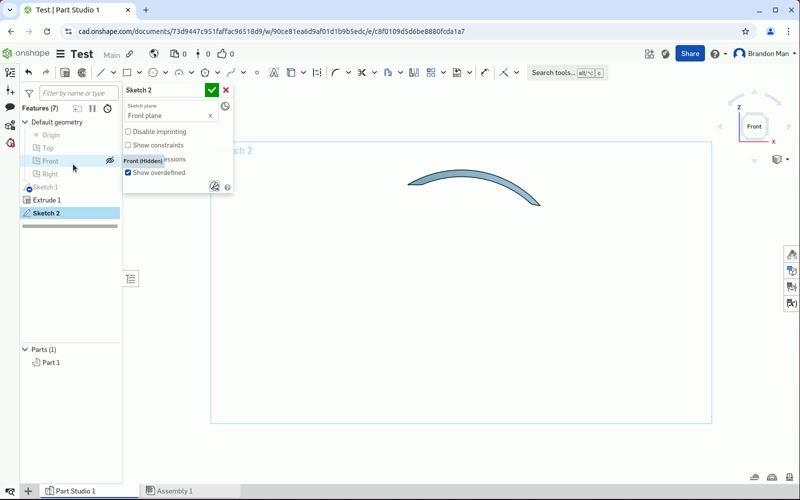
mouse_move(73, 352)
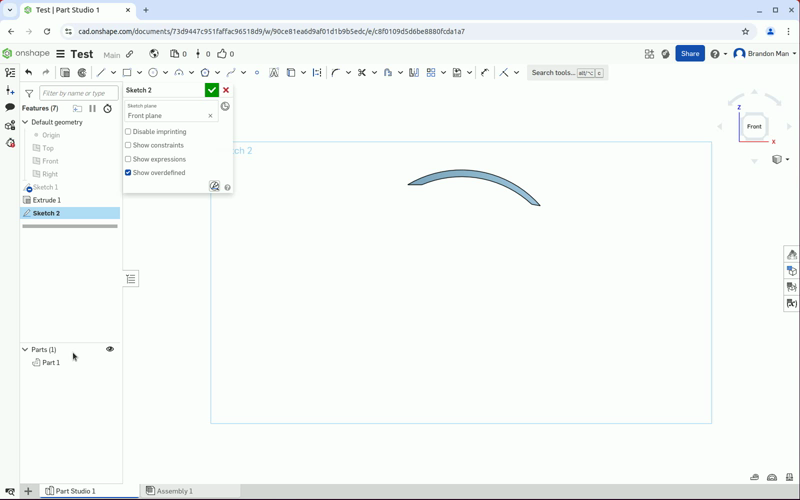
key(y)
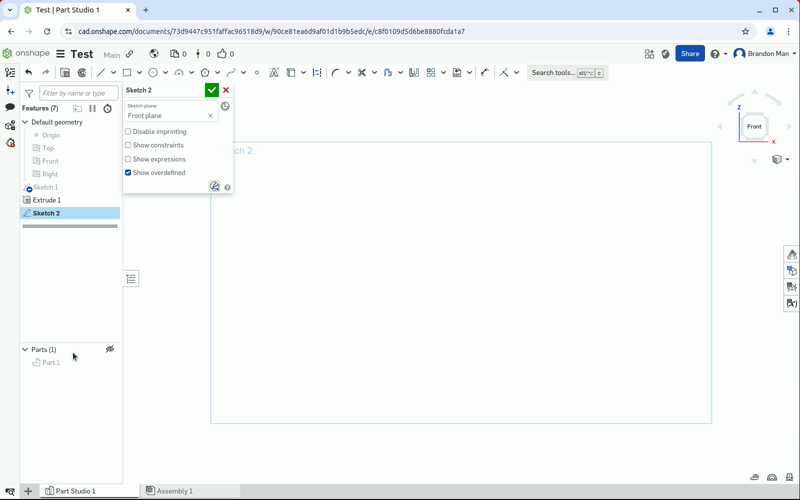
key(l)
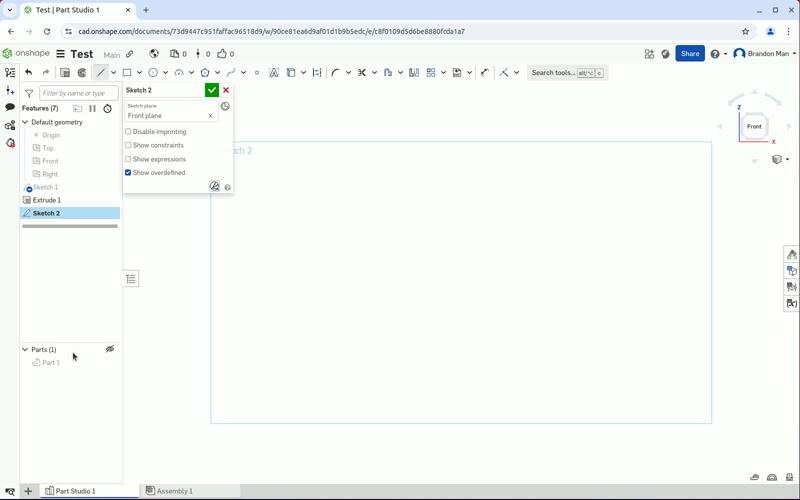
key_down(shift)
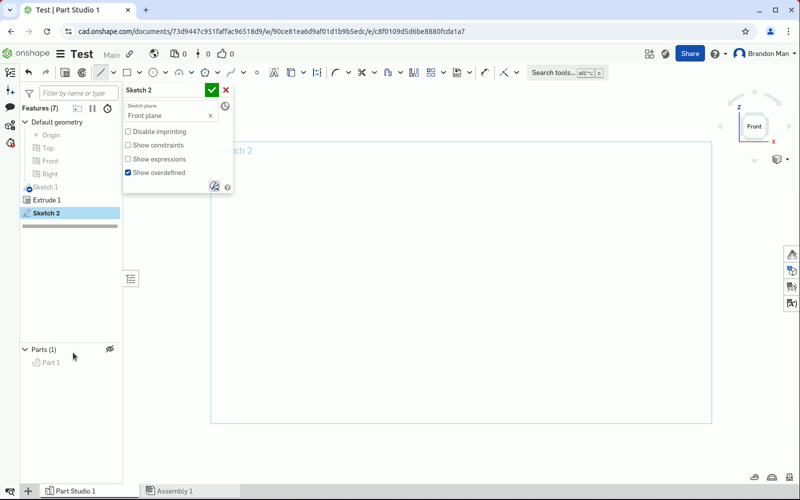
mouse_move(368, 282)
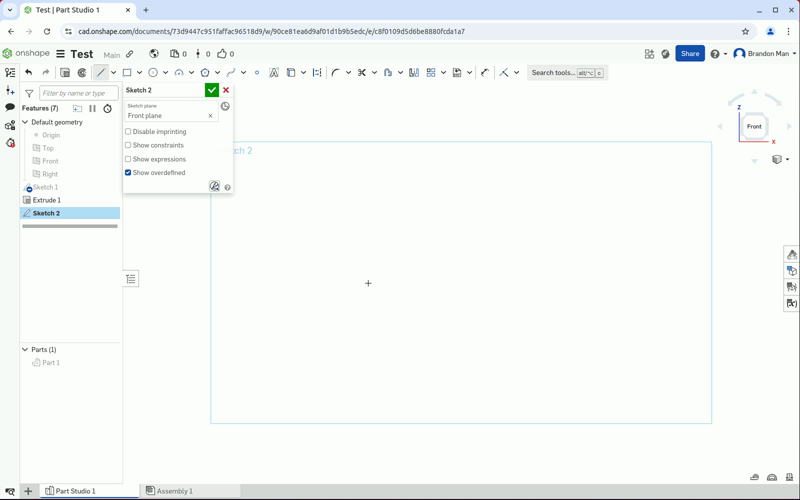
click(368, 282)
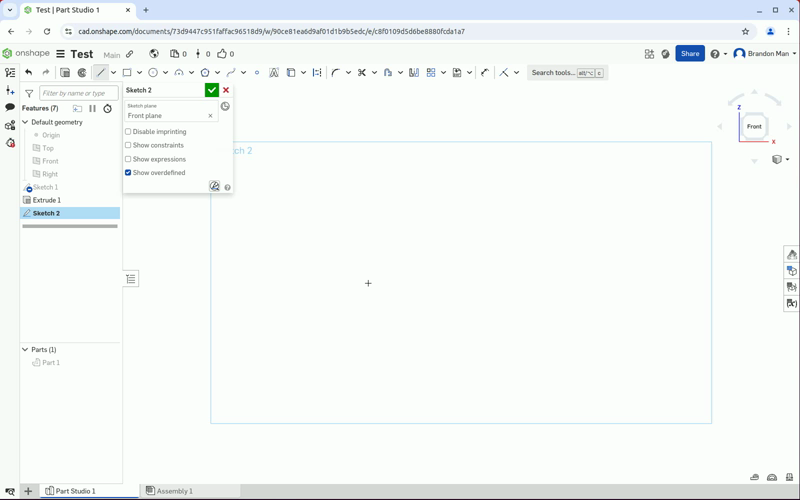
key_up(shift)
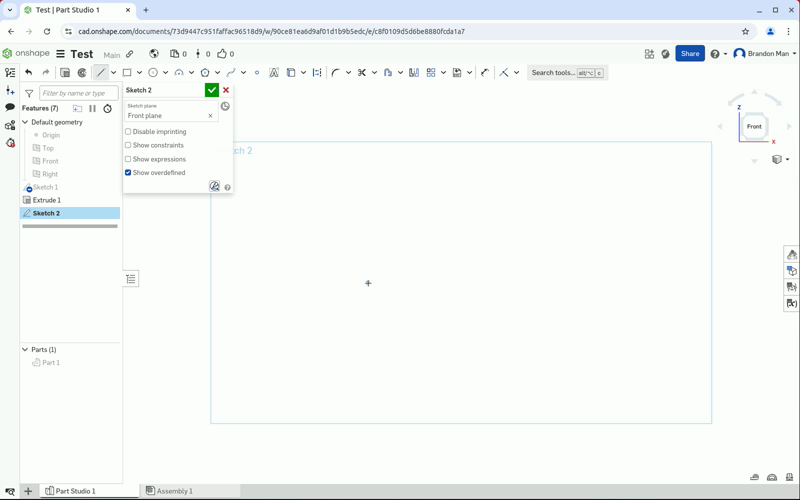
key_down(shift)
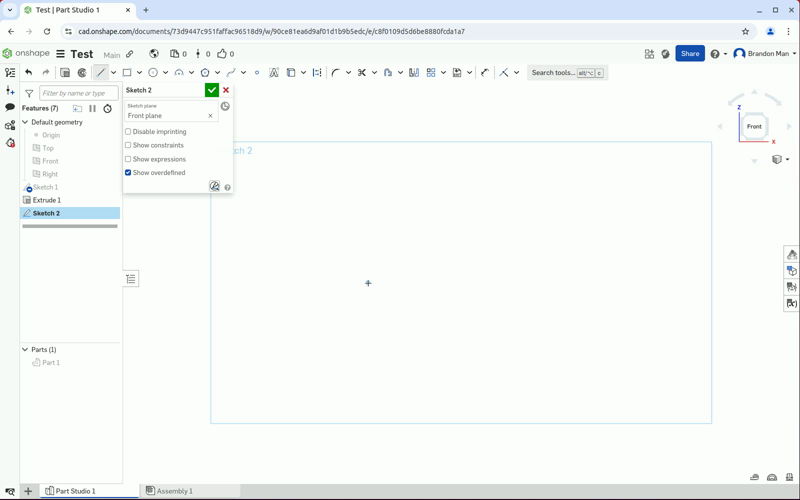
mouse_move(398, 282)
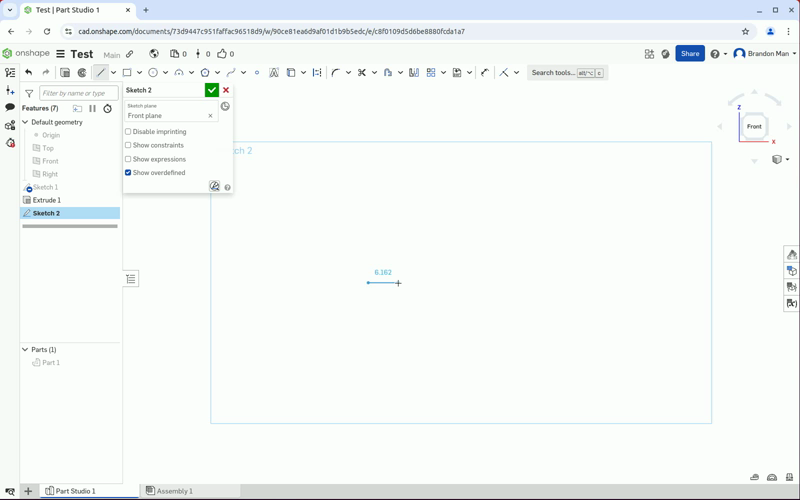
mouse_move(394, 282)
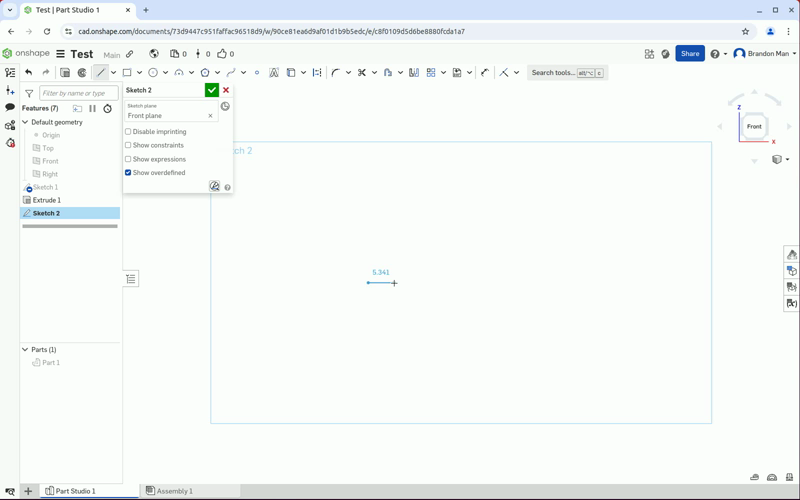
click(394, 282)
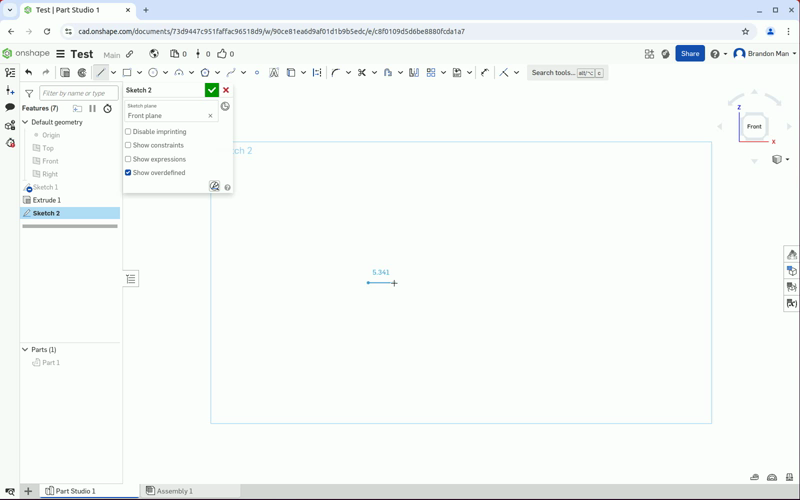
key_up(shift)
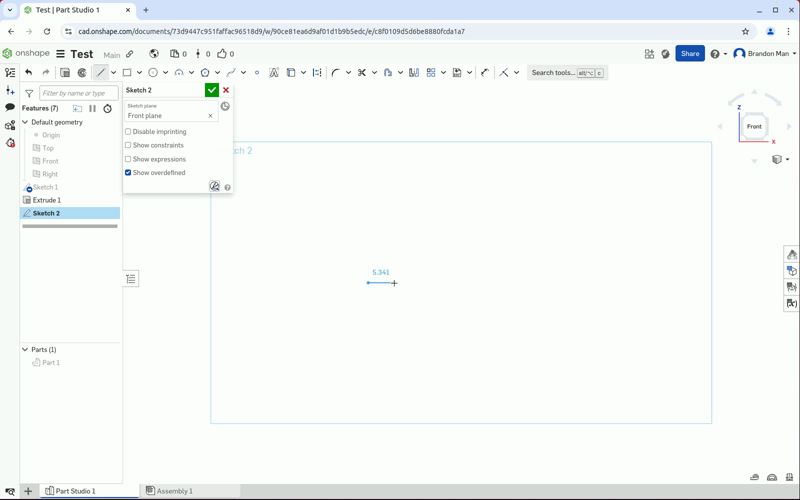
key(esc)
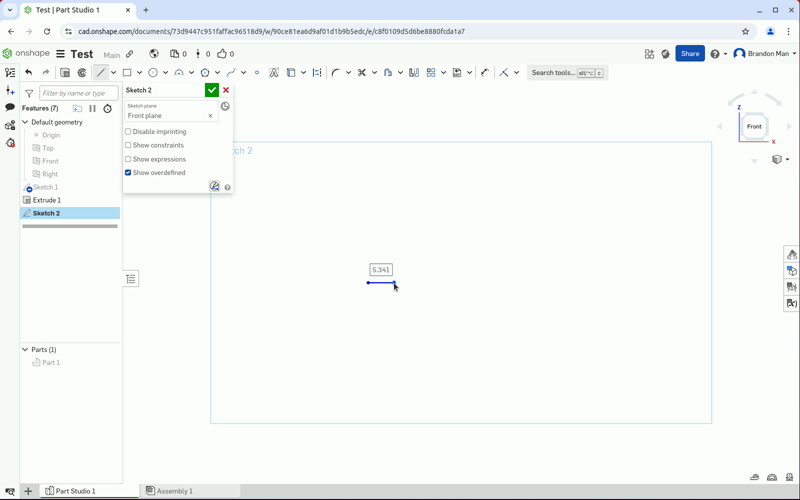
key(a)
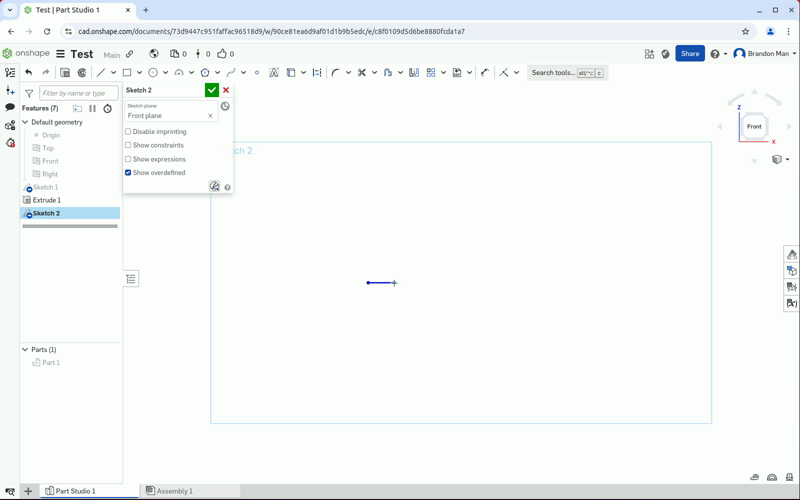
mouse_move(394, 282)
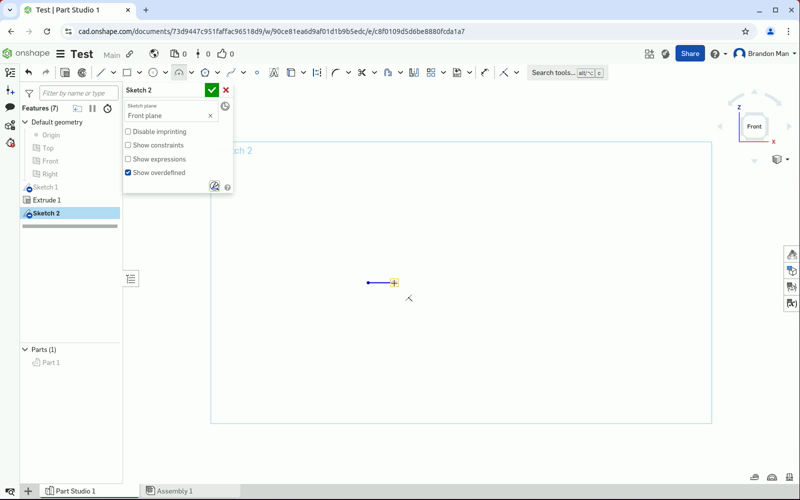
click(394, 282)
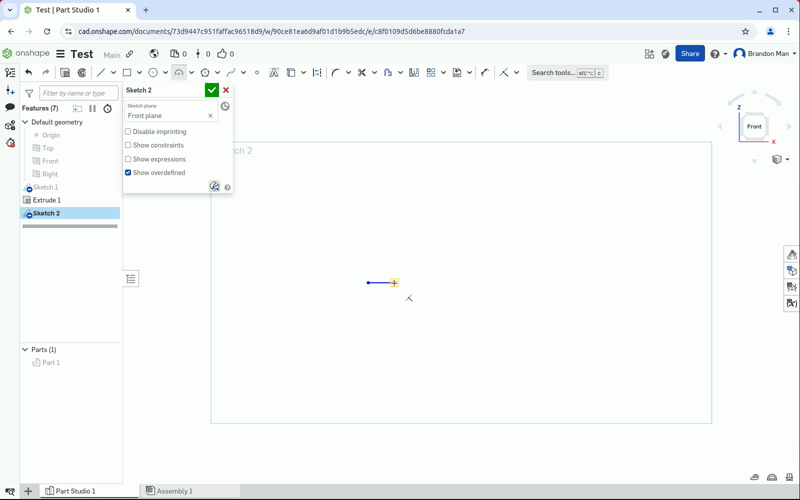
key_down(shift)
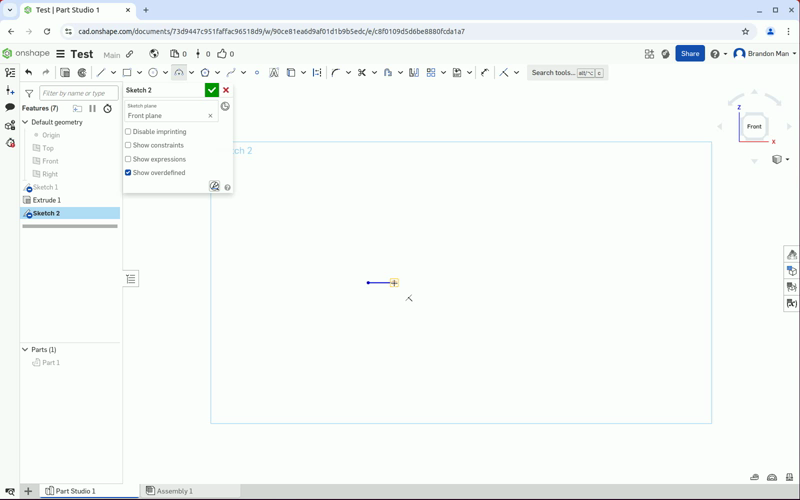
mouse_move(533, 282)
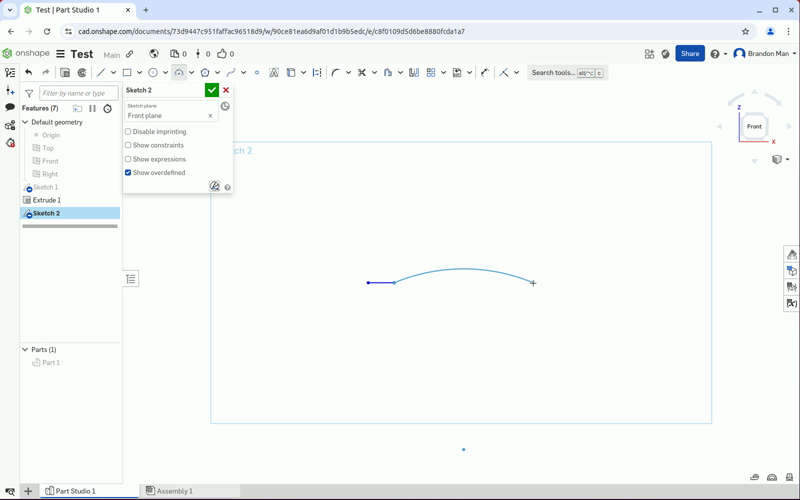
click(533, 282)
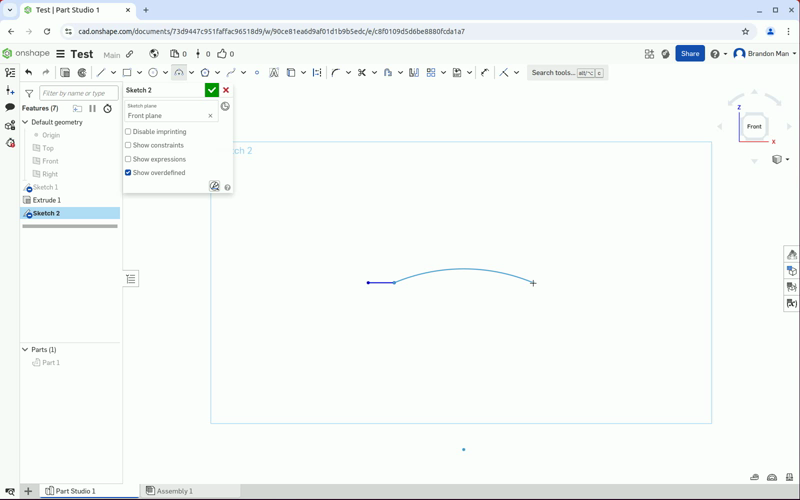
mouse_move(463, 260)
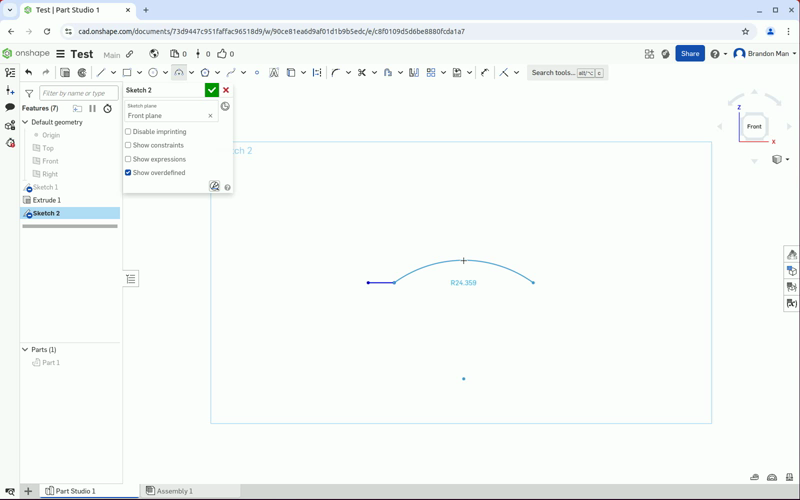
click(463, 260)
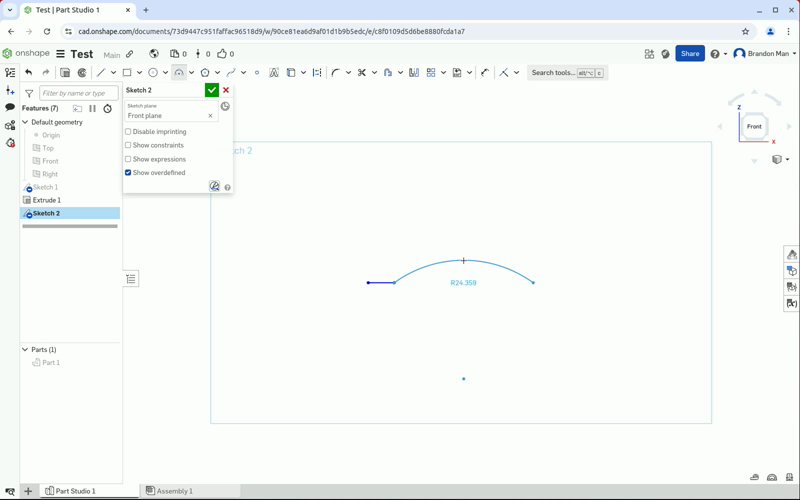
key_up(shift)
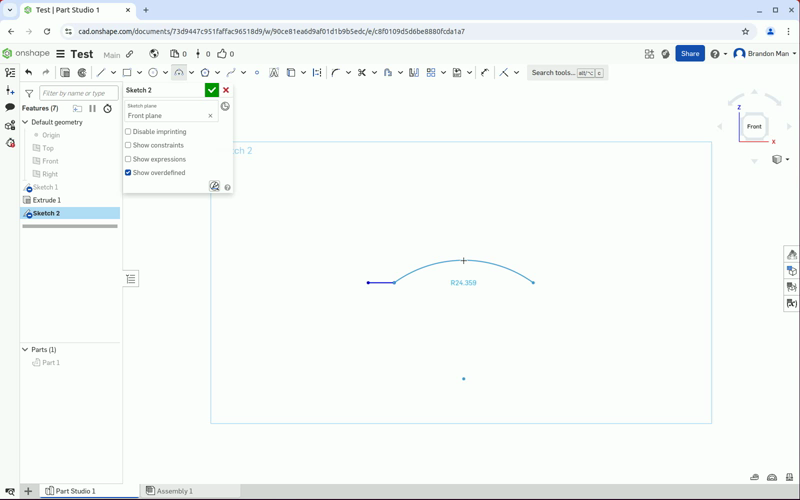
key(esc)
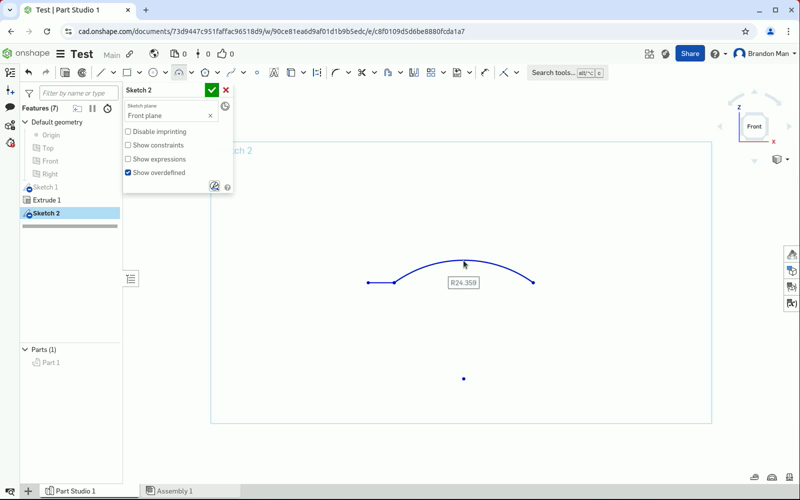
key(l)
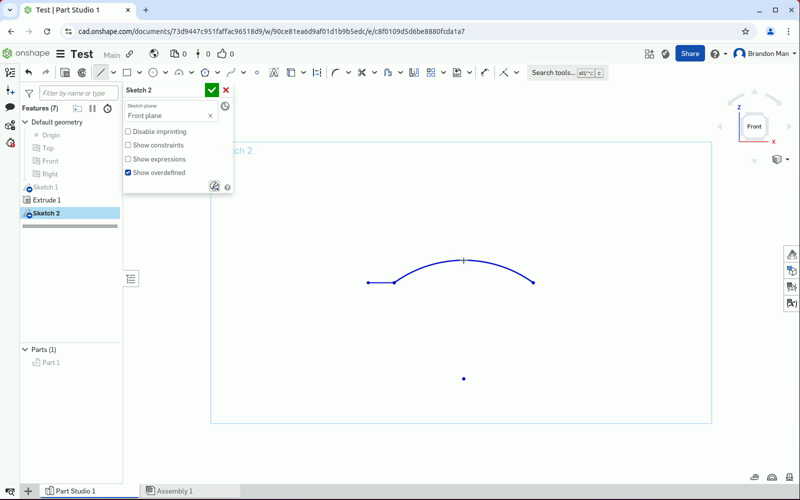
mouse_move(533, 282)
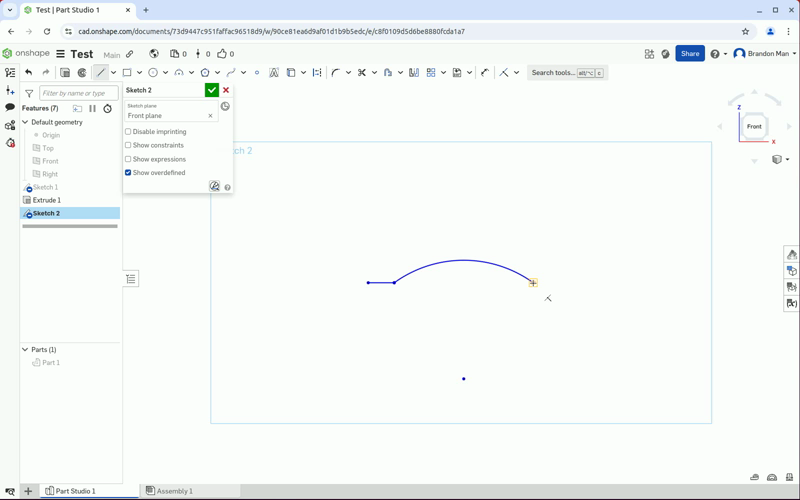
click(533, 282)
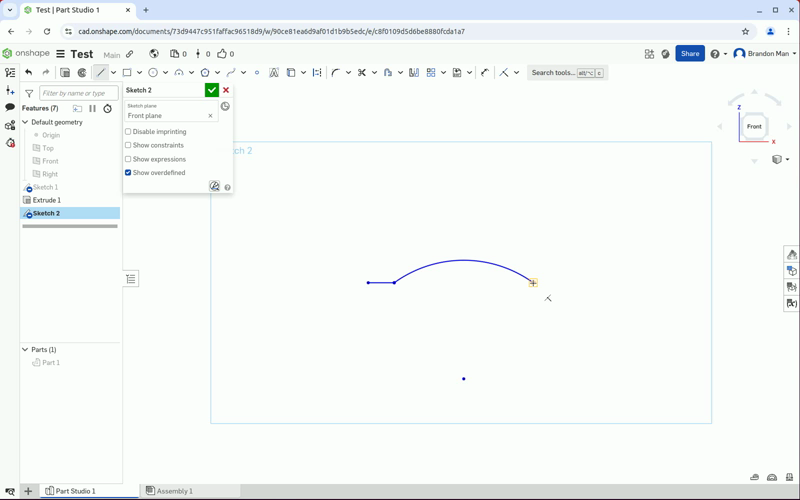
key_down(shift)
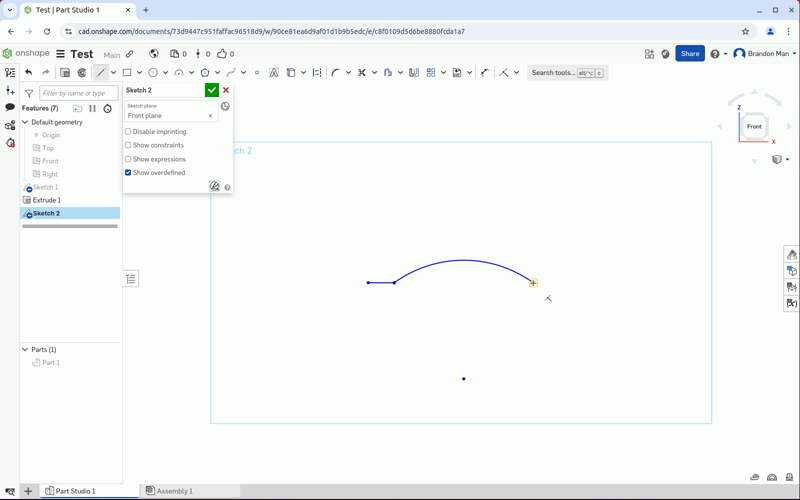
mouse_move(563, 282)
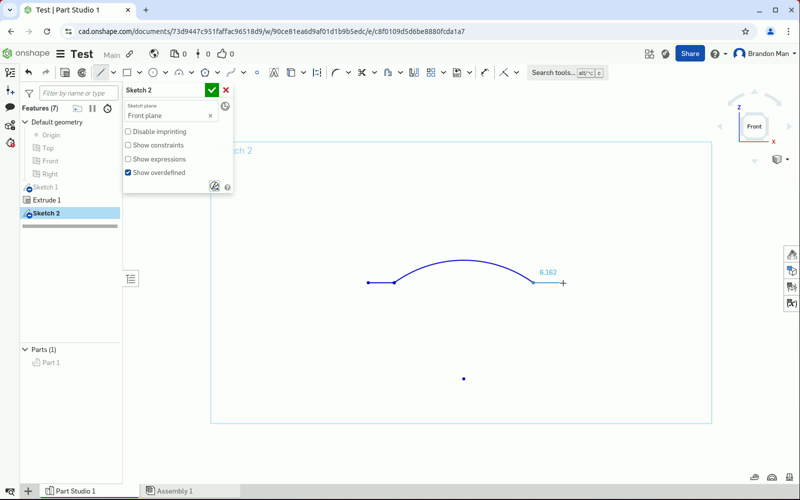
mouse_move(559, 282)
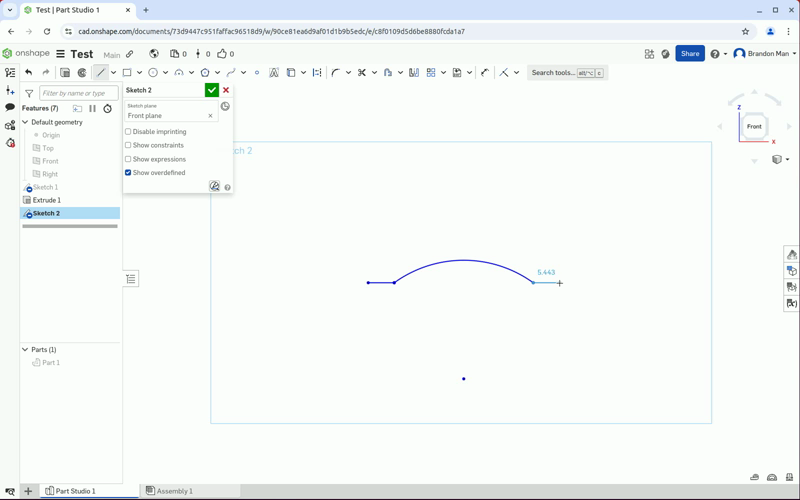
click(559, 282)
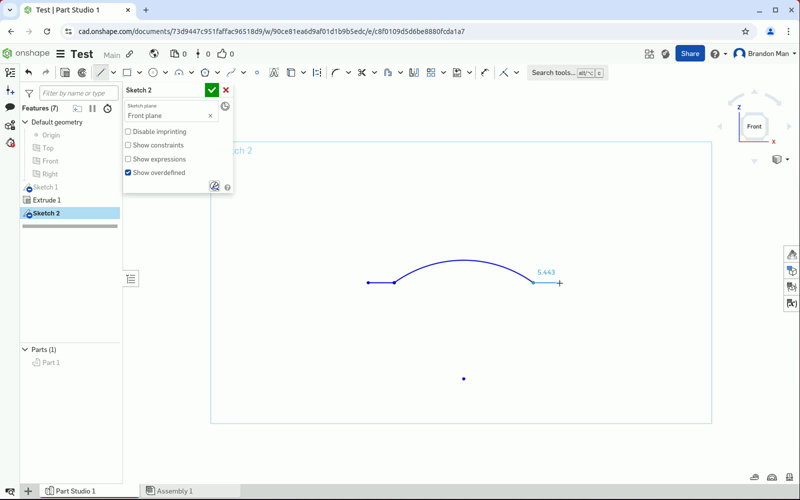
key_up(shift)
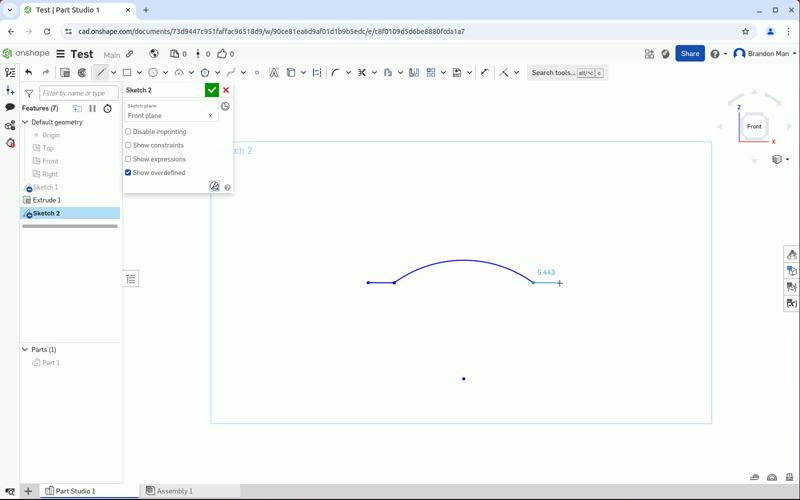
key_down(shift)
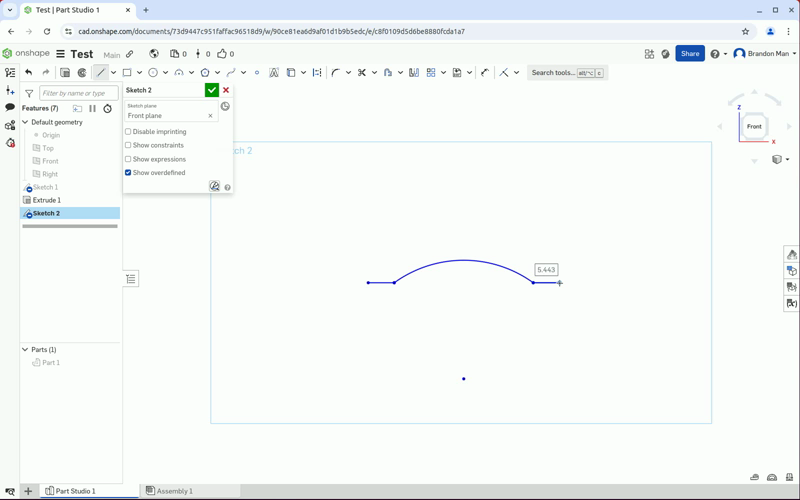
mouse_move(539, 206)
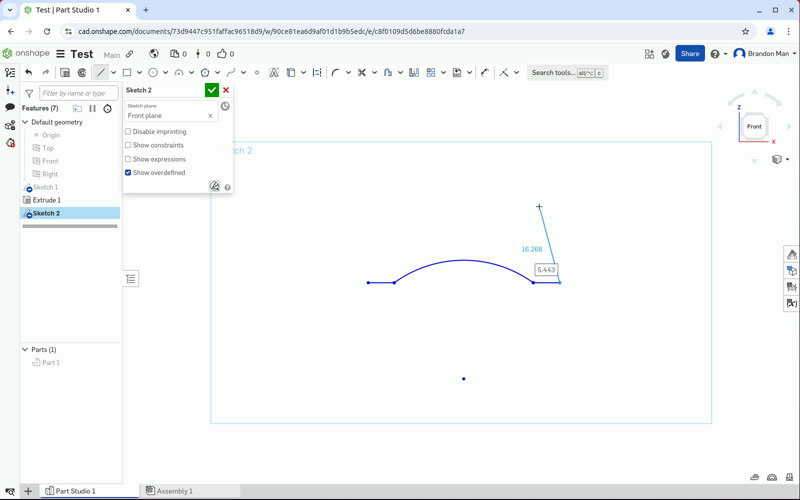
click(539, 206)
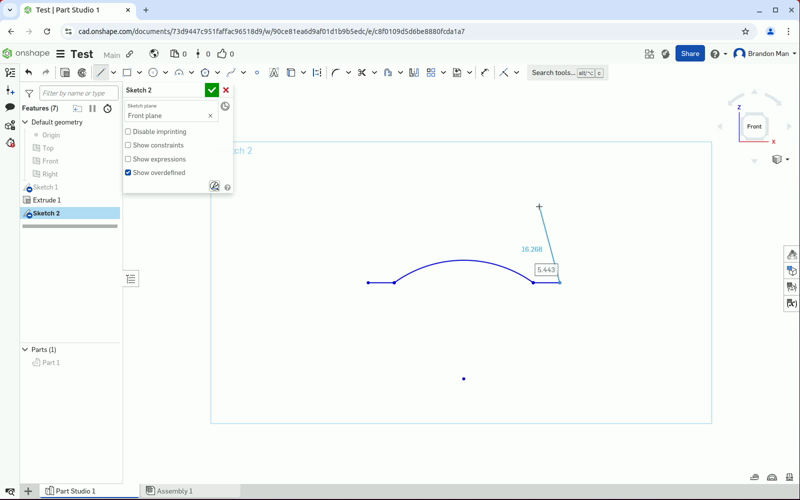
key_up(shift)
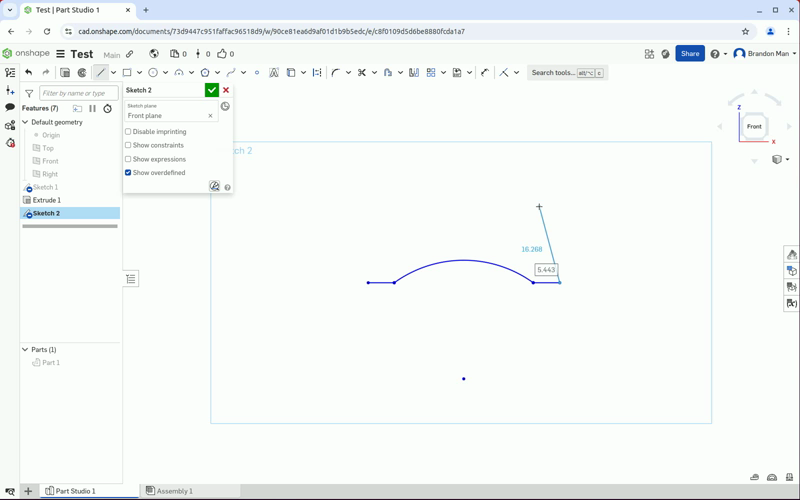
key_down(shift)
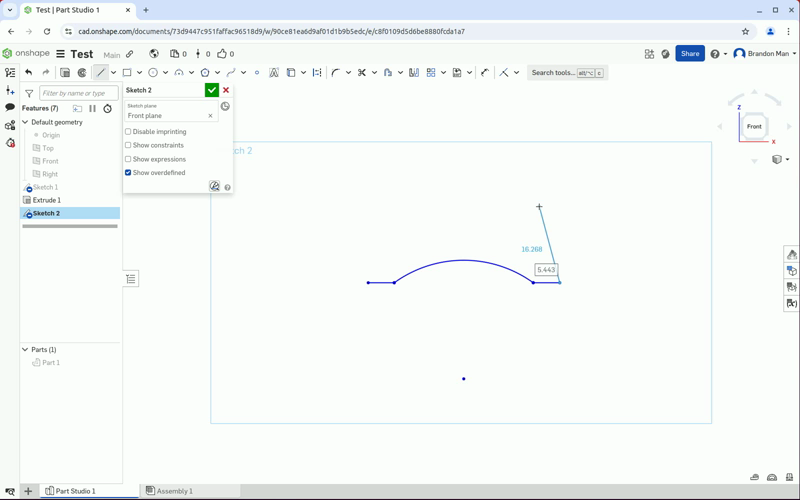
mouse_move(569, 206)
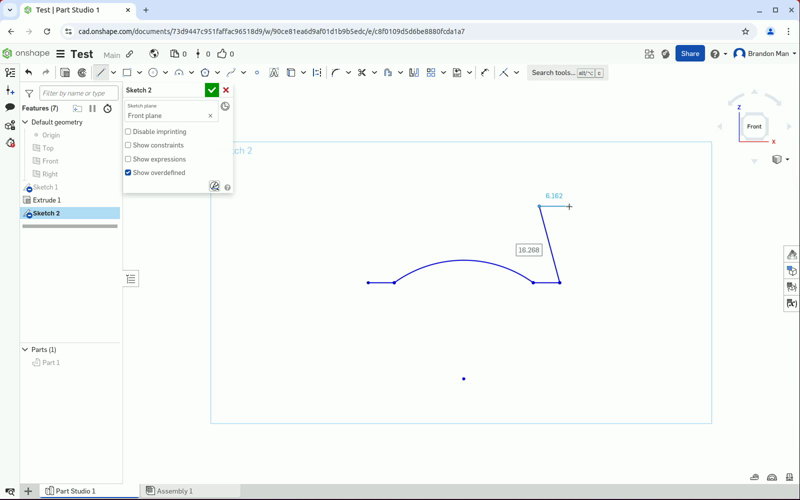
mouse_move(531, 204)
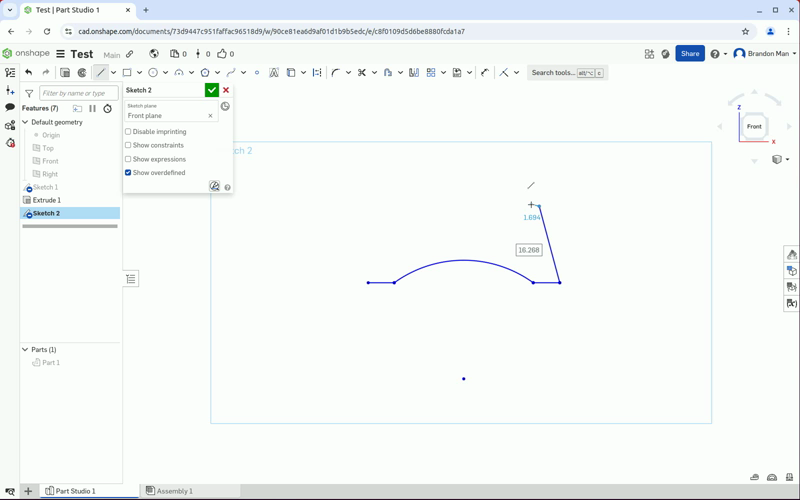
click(531, 204)
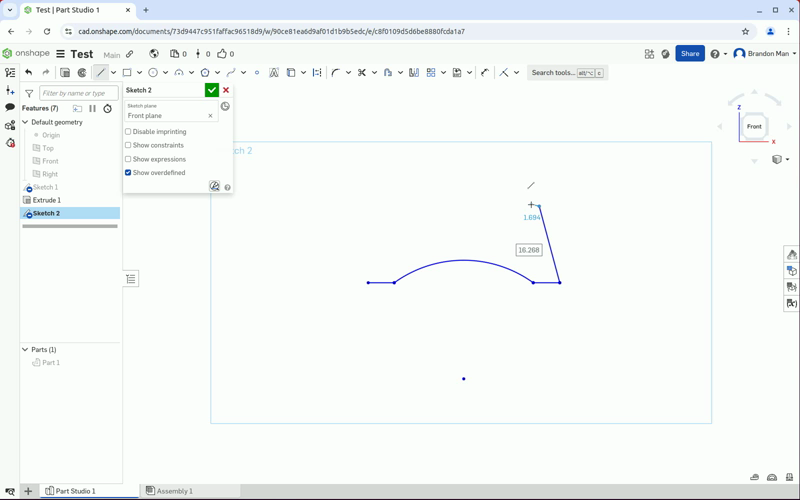
key_up(shift)
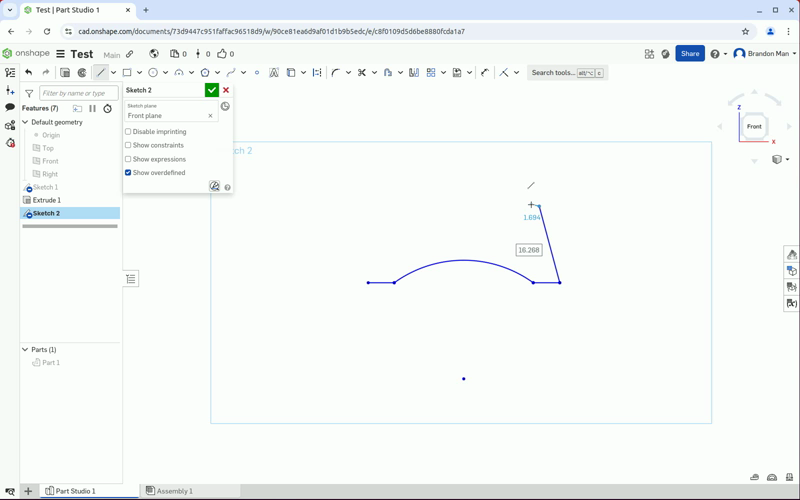
key(esc)
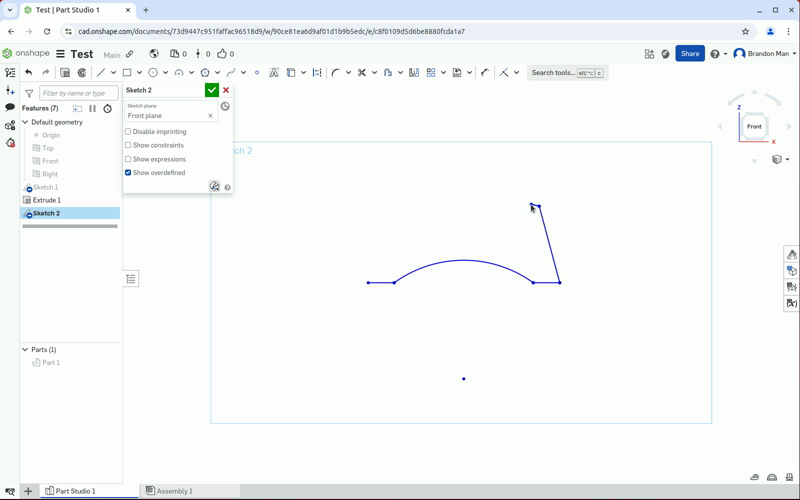
key(a)
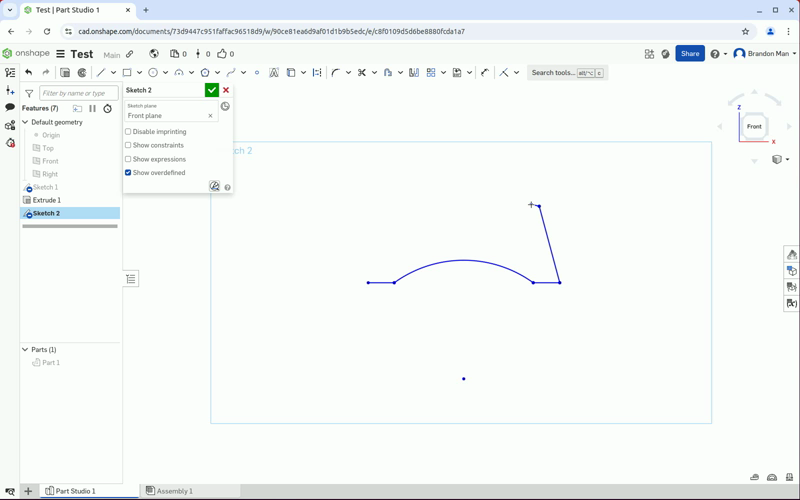
mouse_move(531, 204)
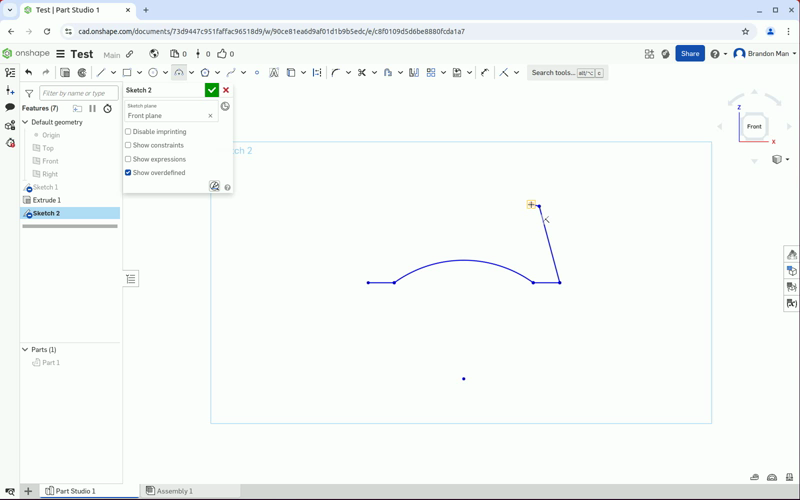
click(531, 204)
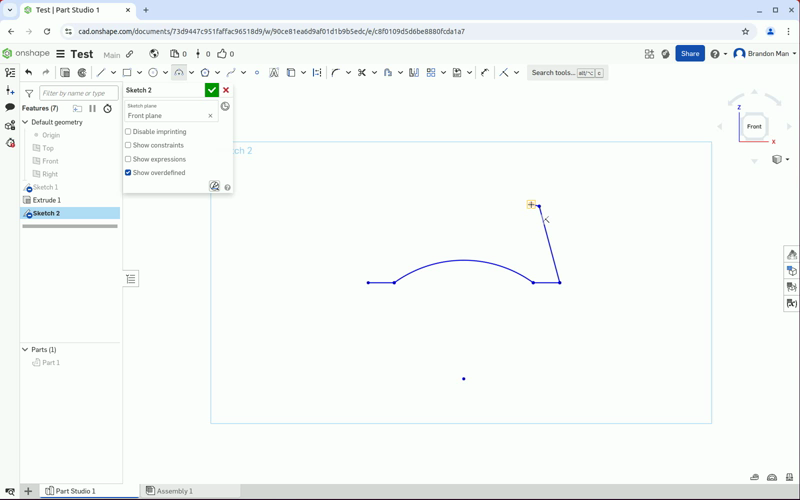
key_down(shift)
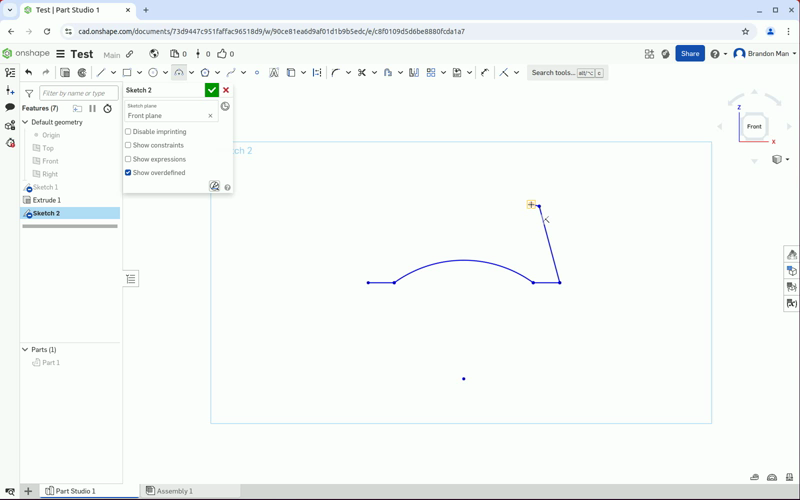
mouse_move(420, 184)
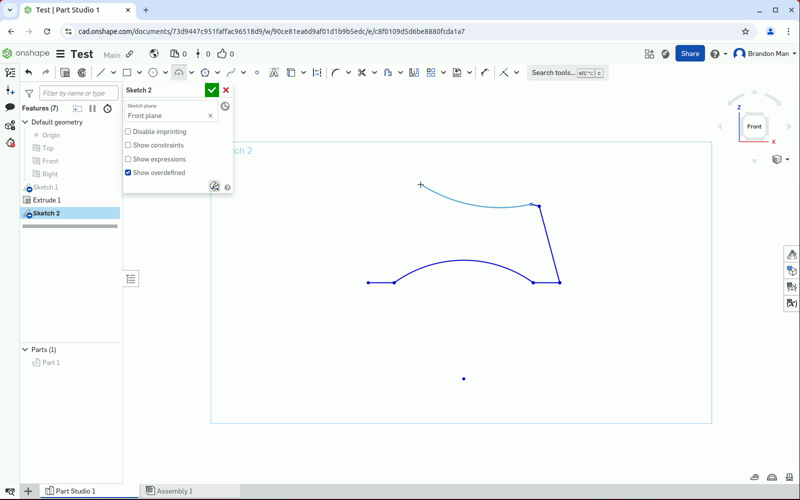
click(420, 184)
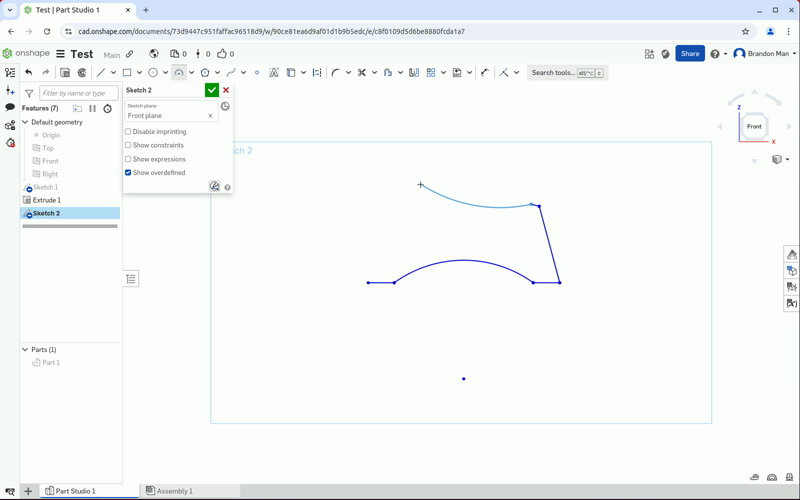
mouse_move(468, 235)
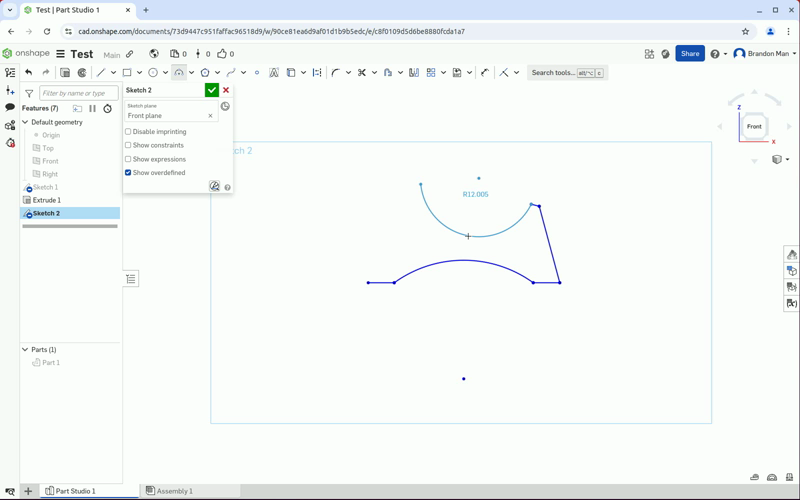
click(468, 235)
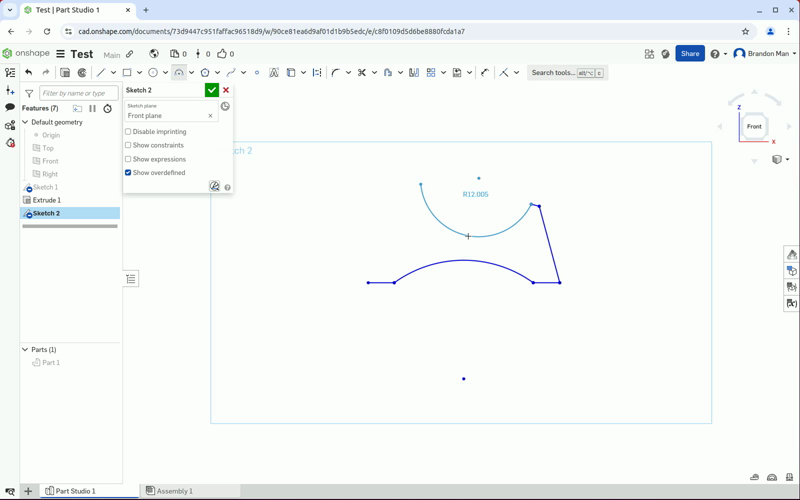
key_up(shift)
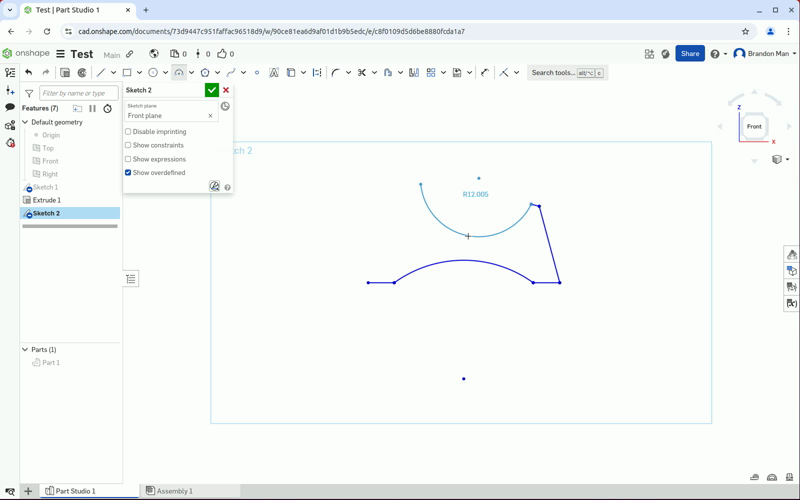
key(esc)
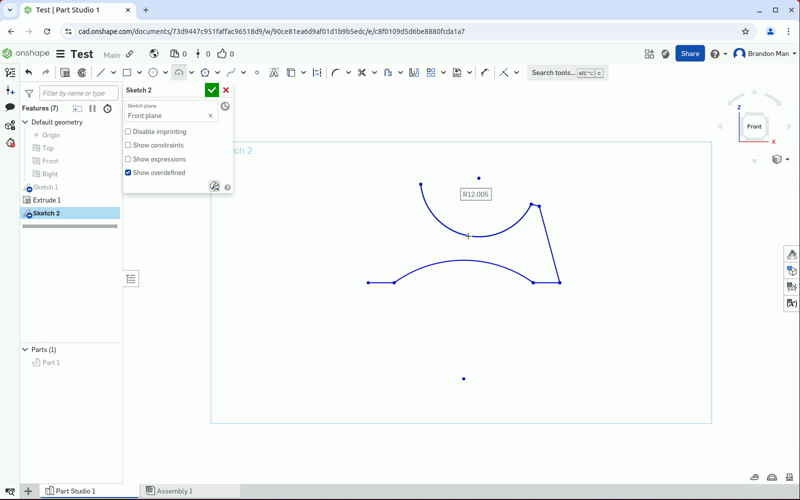
key(l)
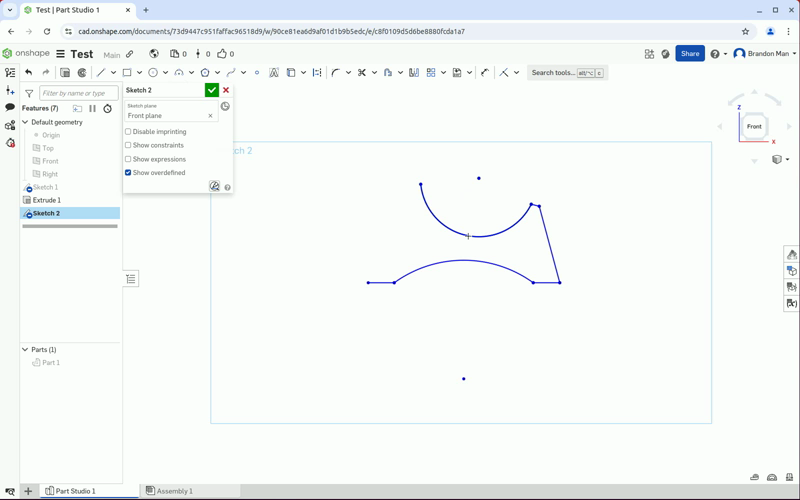
mouse_move(420, 184)
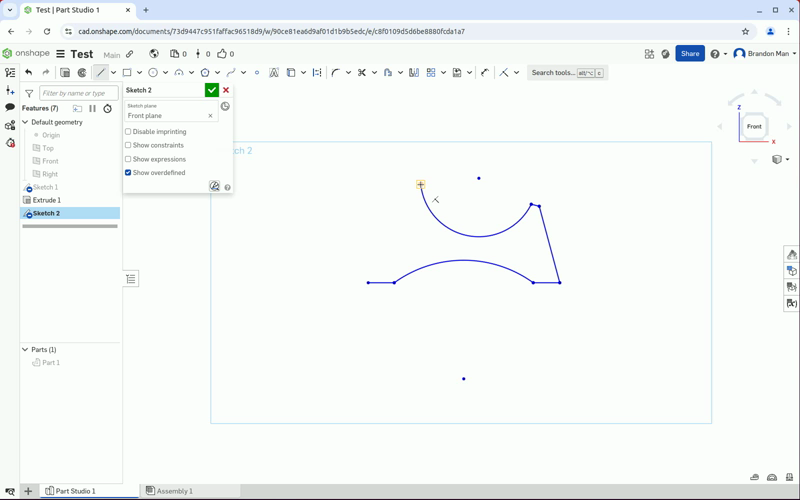
click(420, 184)
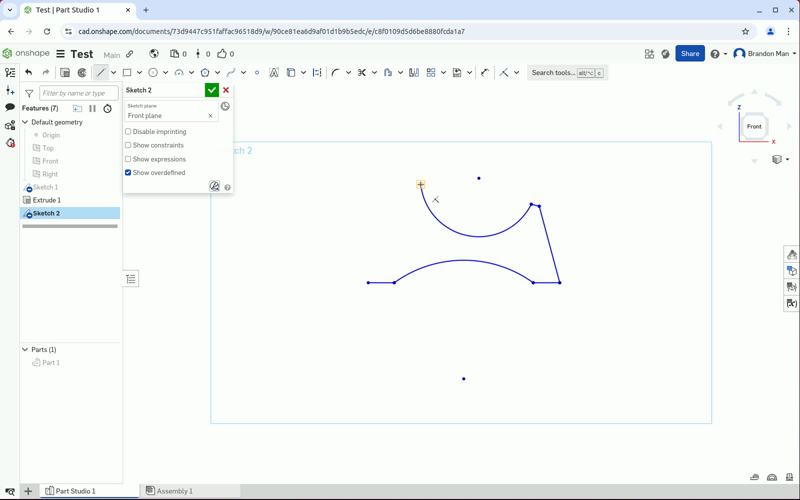
key_down(shift)
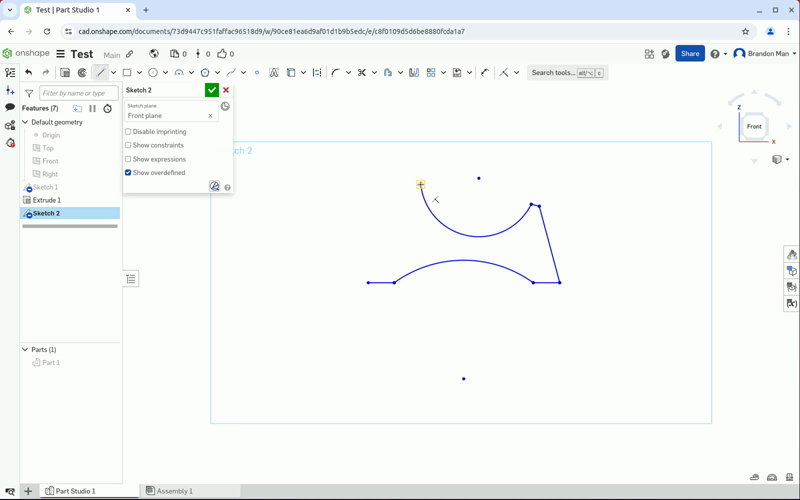
mouse_move(450, 184)
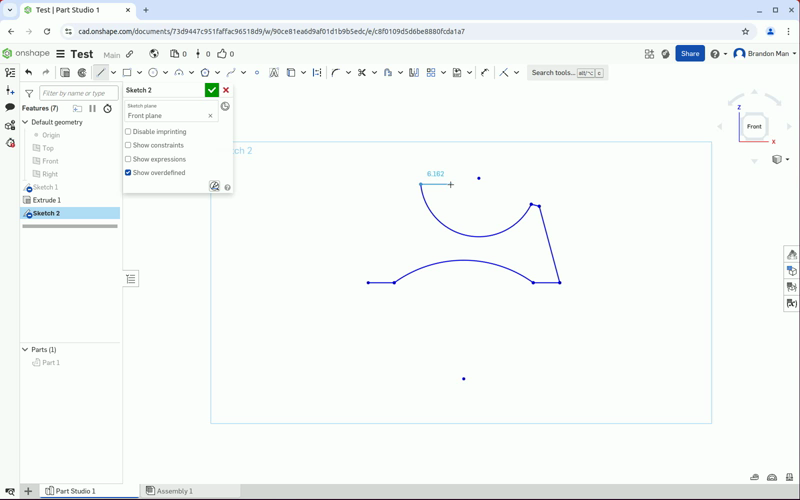
mouse_move(408, 184)
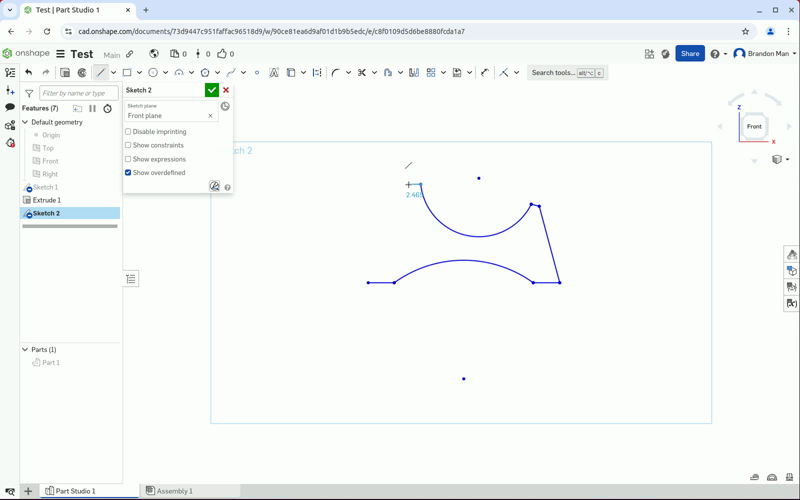
click(408, 184)
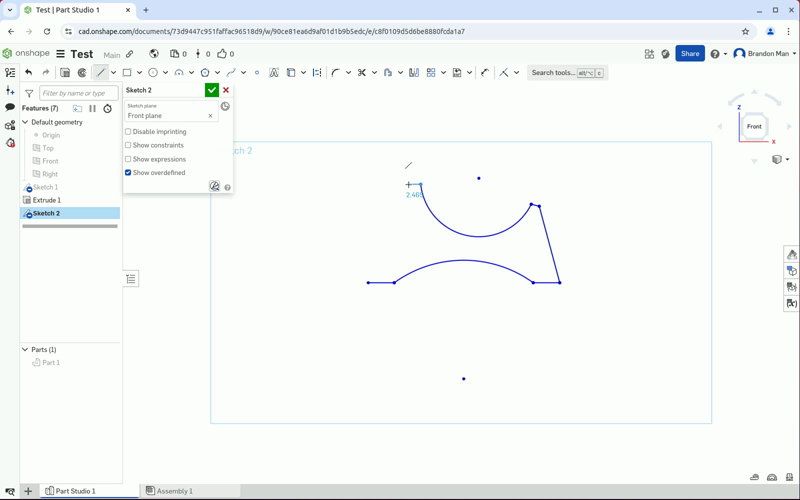
key_up(shift)
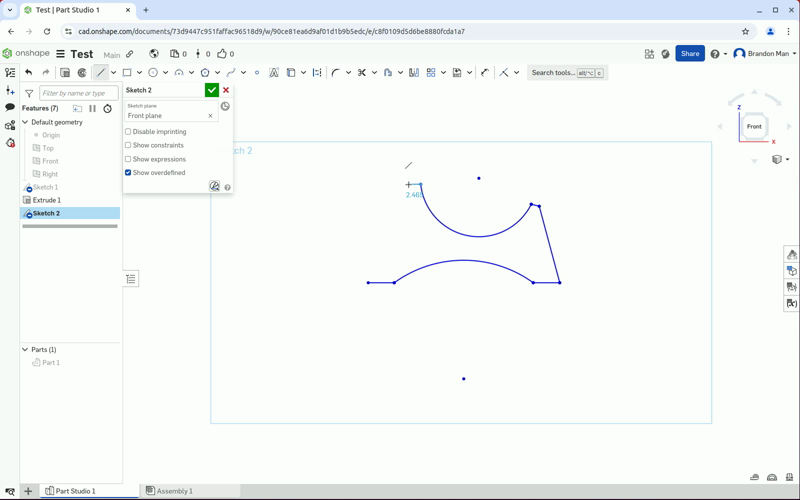
key_down(shift)
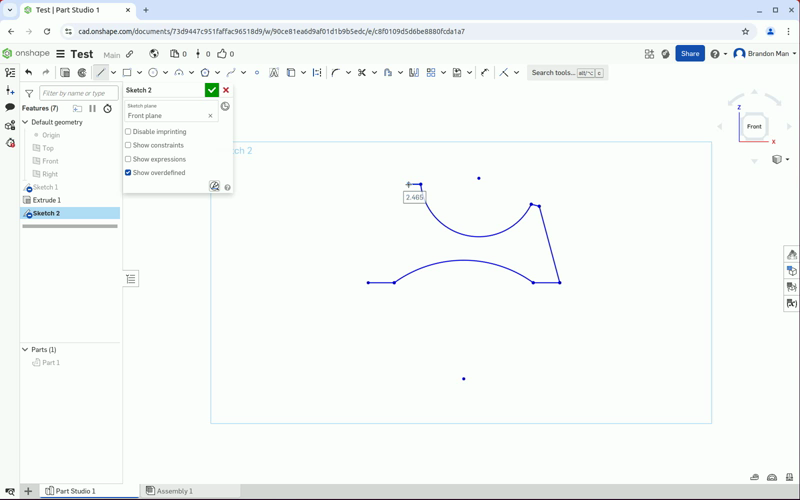
mouse_move(368, 282)
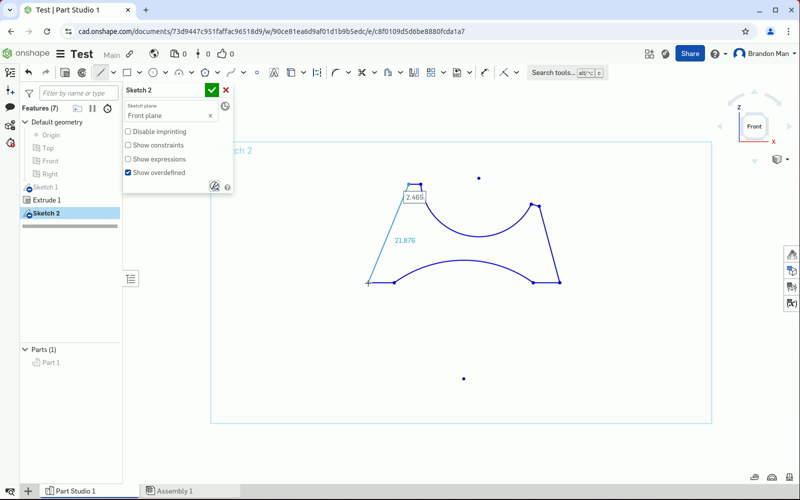
key_up(shift)
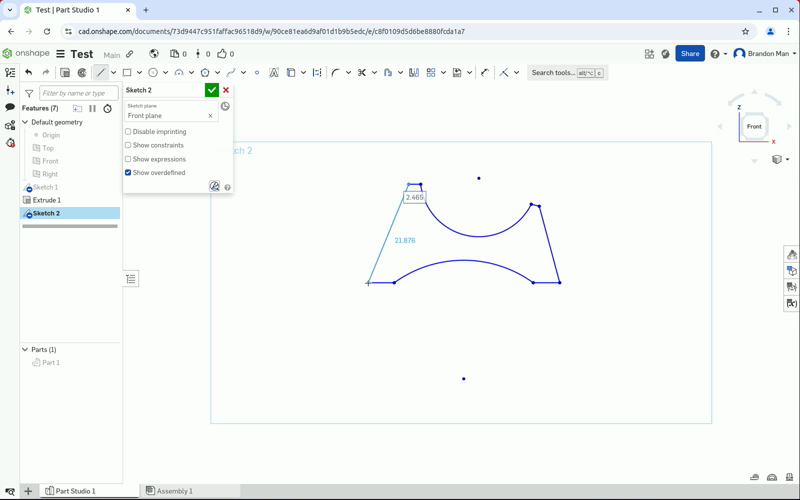
click(368, 282)
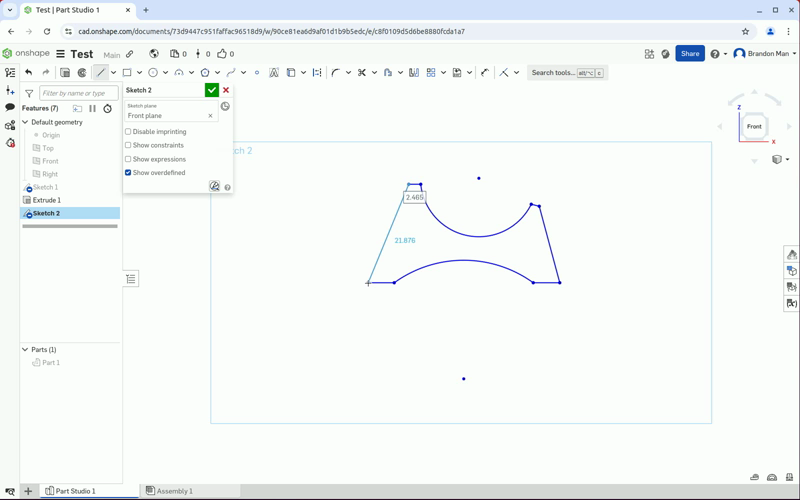
key(esc)
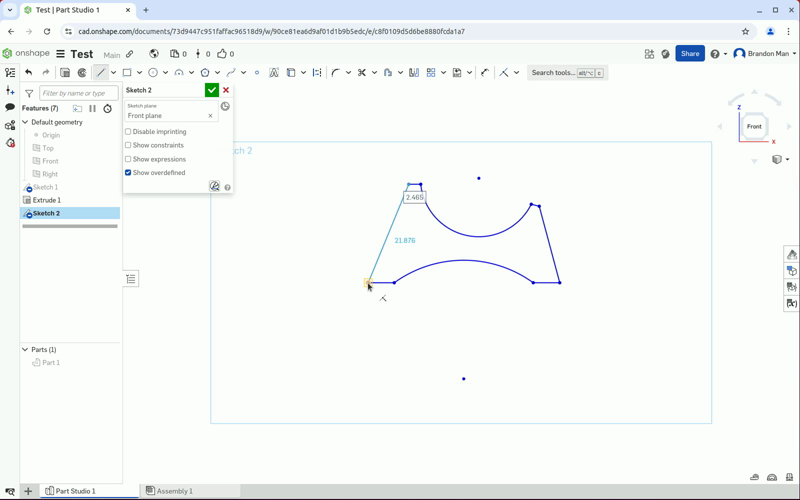
mouse_move(391, 268)
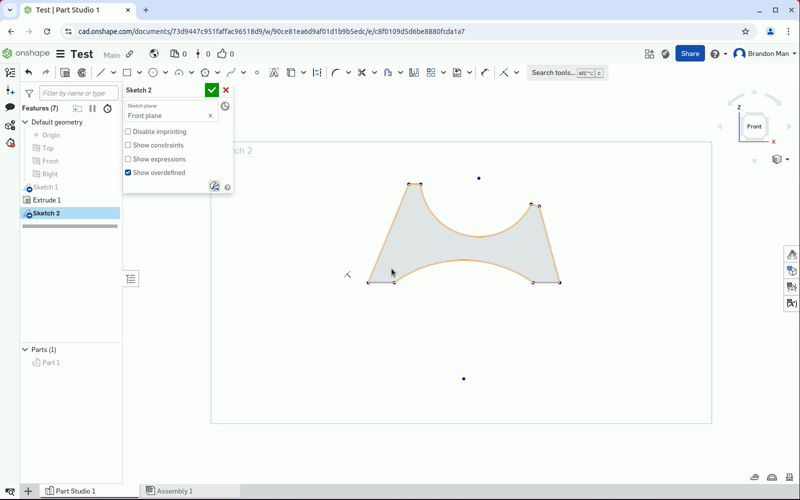
click(391, 268)
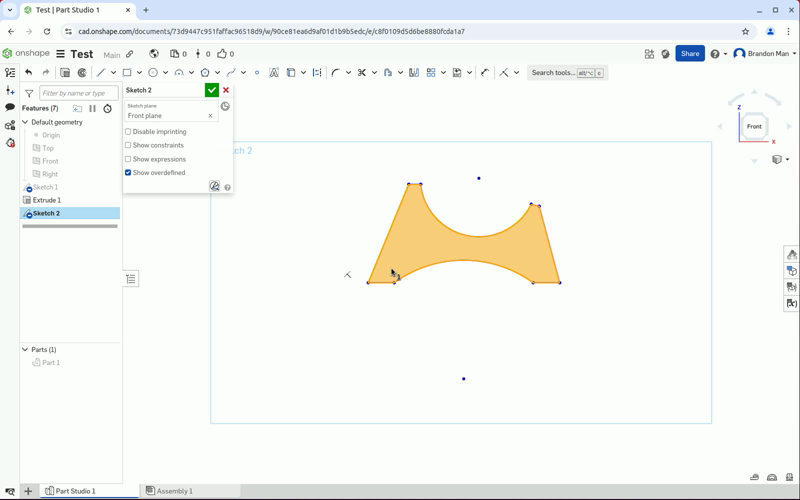
mouse_move(73, 352)
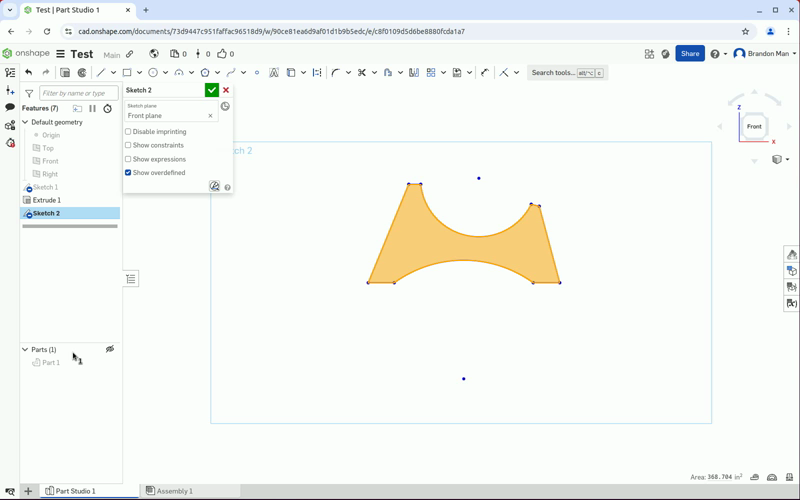
key(shift+y)
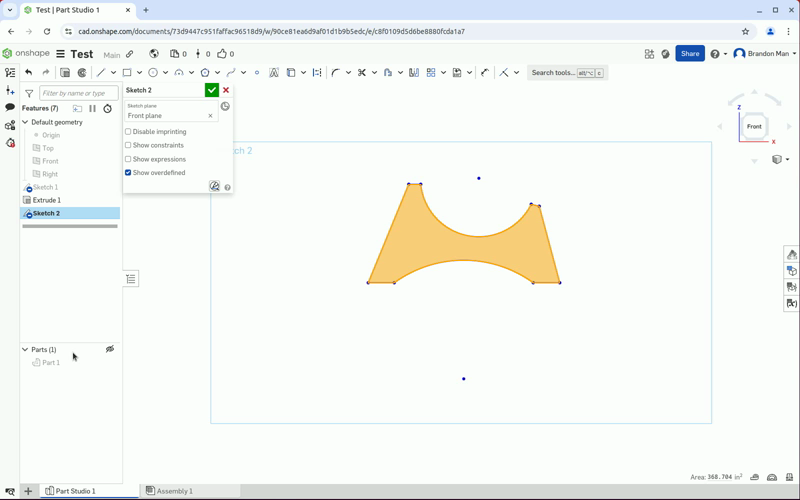
key(shift+e)
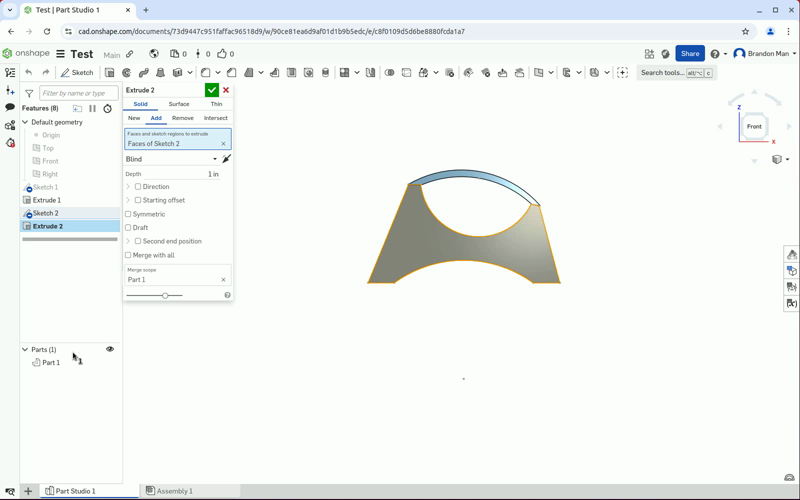
mouse_move(143, 106)
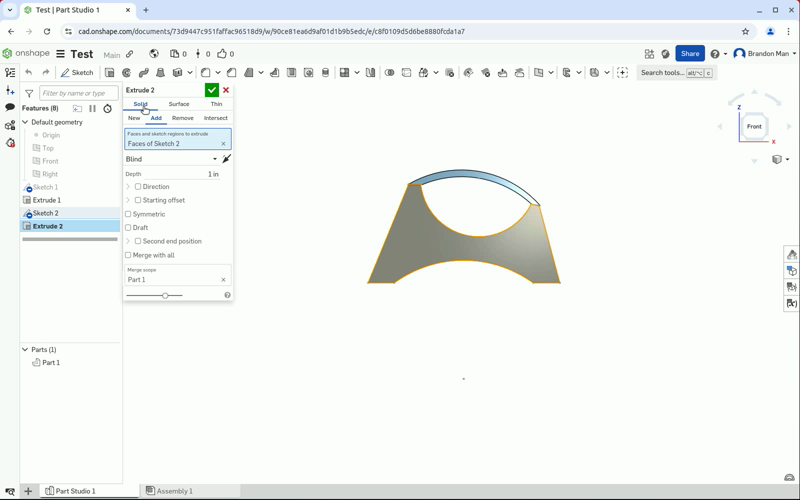
click(143, 106)
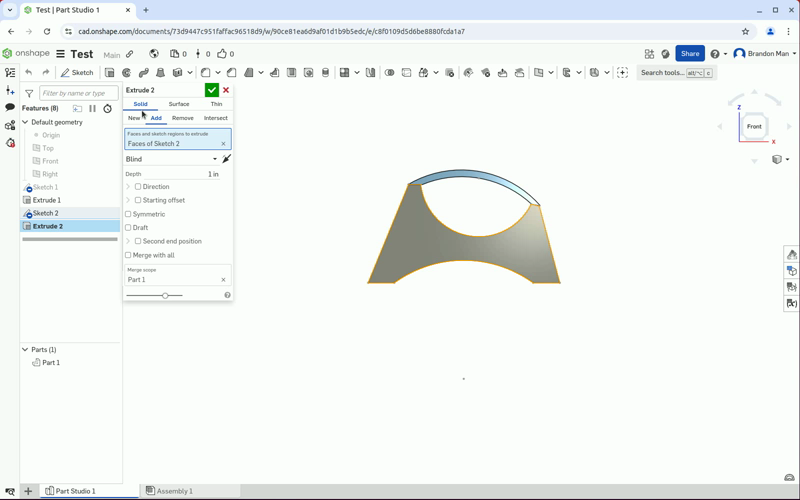
mouse_move(137, 120)
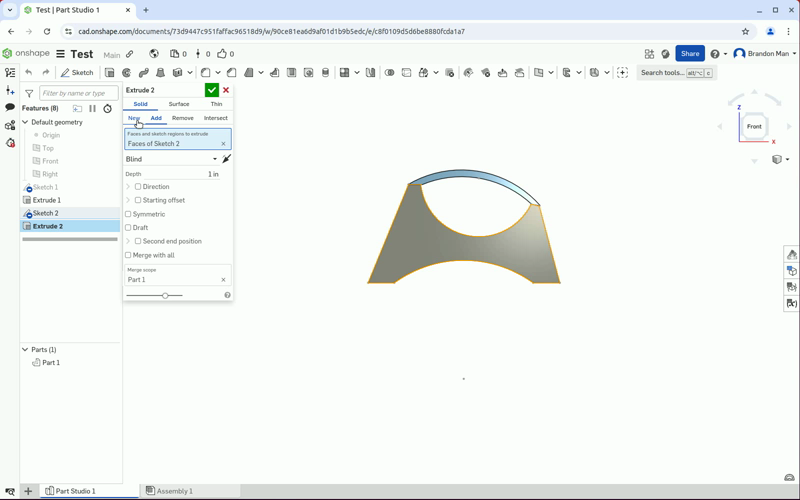
click(137, 120)
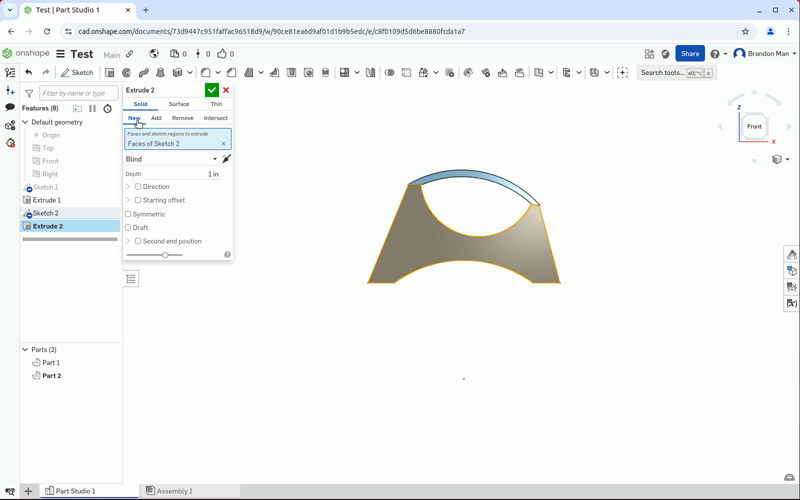
key(tab, 4)
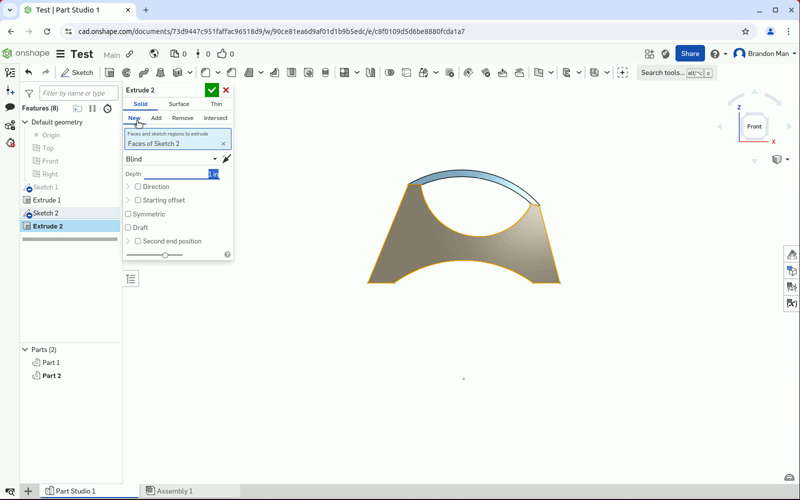
text(7.221)
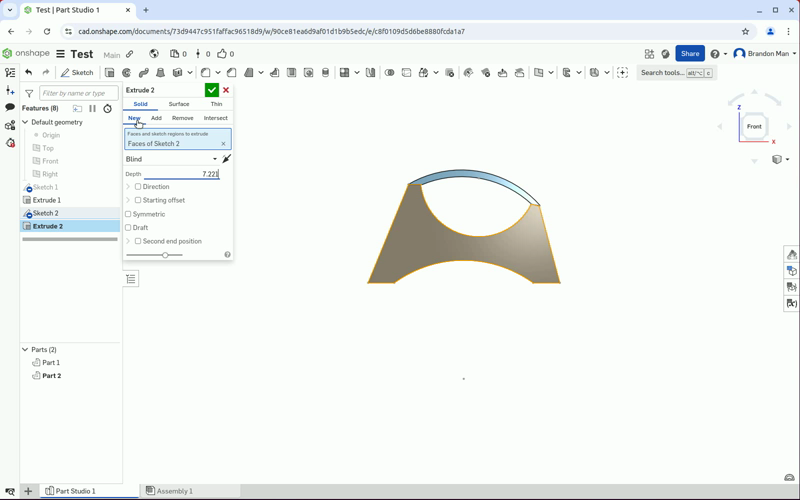
key(tab, 3)
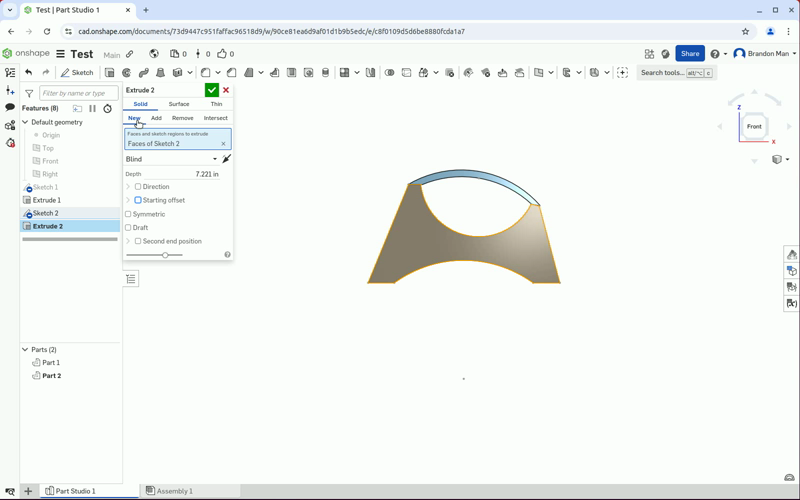
key(tab, 2)
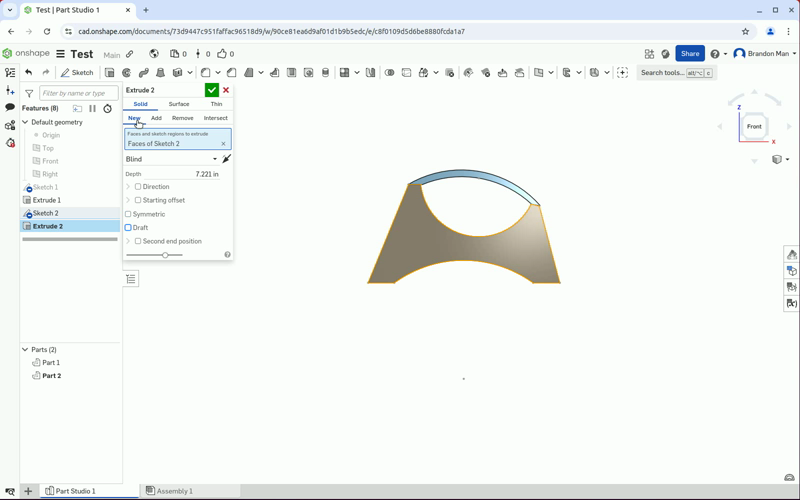
key(space)
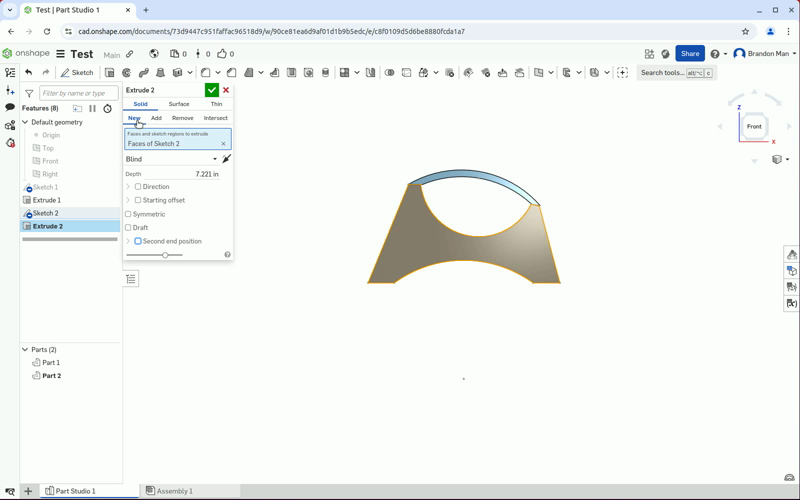
key(tab, 3)
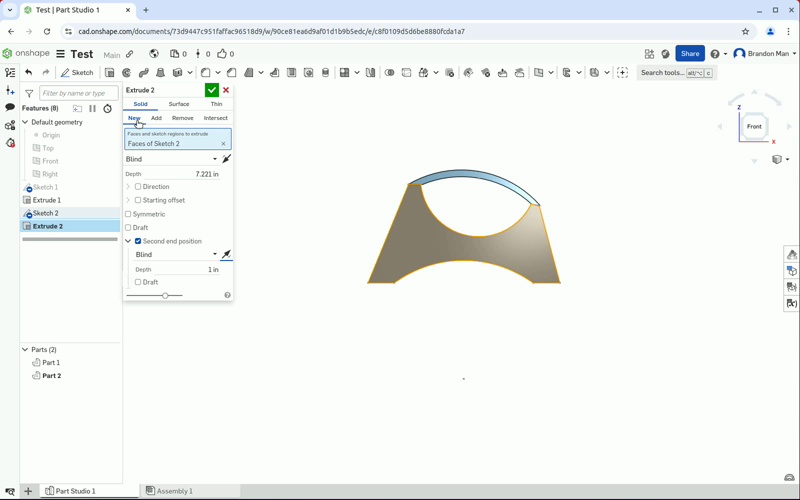
text(7.221)
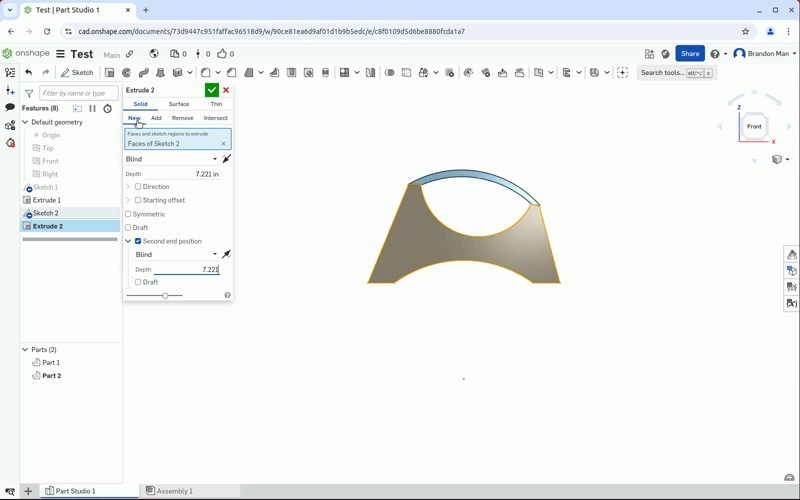
key(enter)
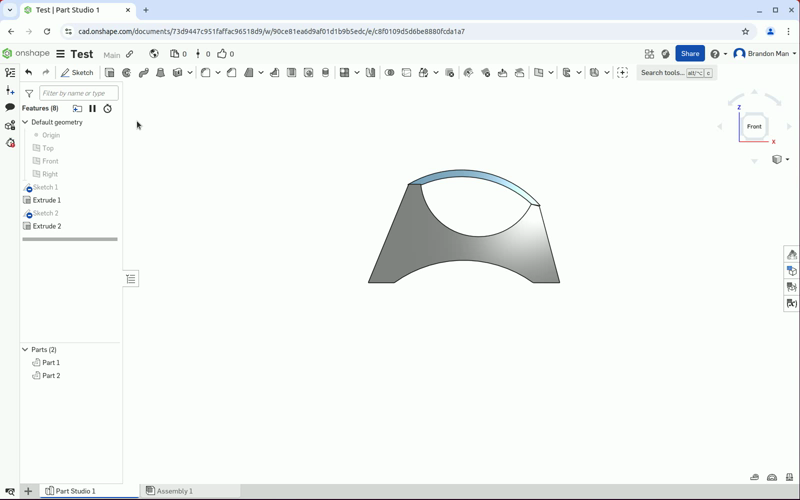
key(shift+h)
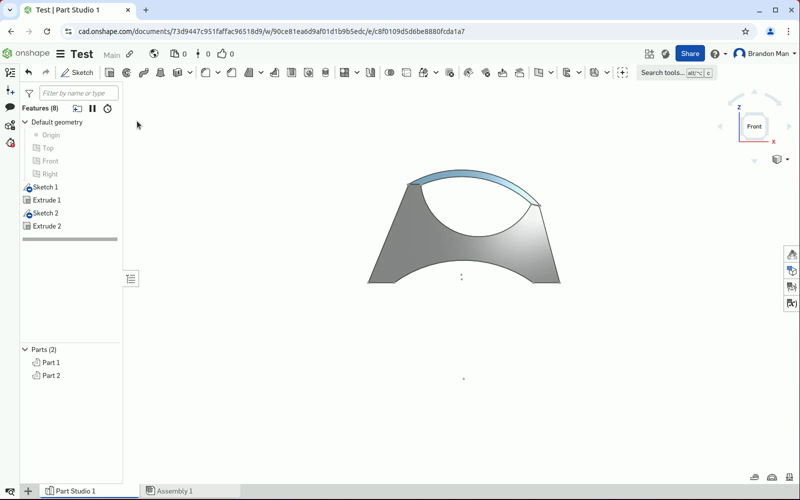
key(shift+h)
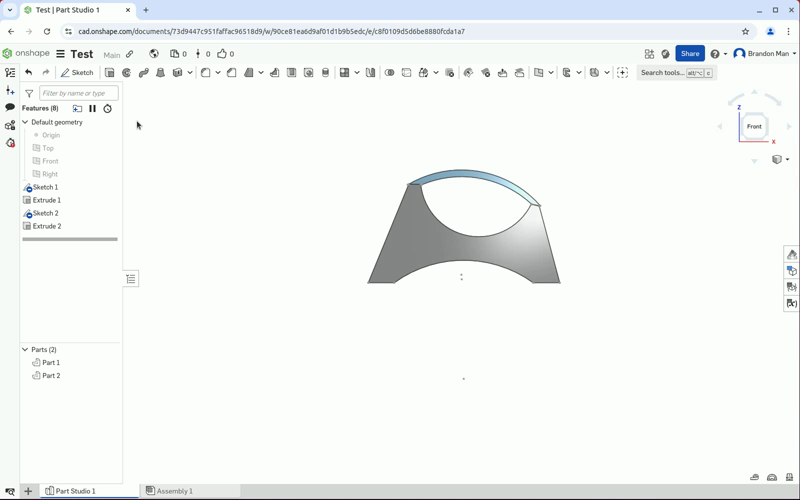
key(shift+7)
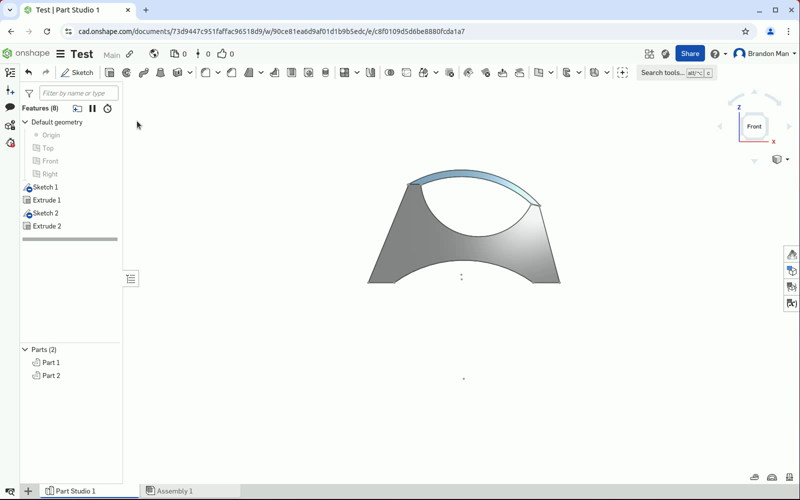
key(left, 2)
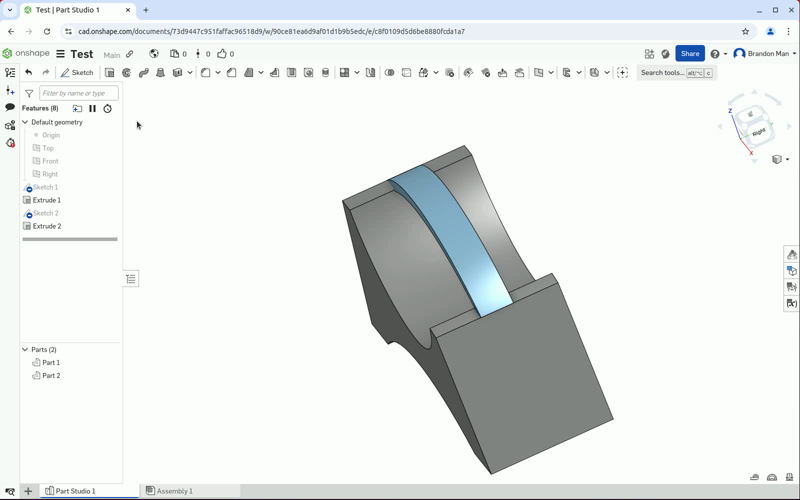
key(down, 2)
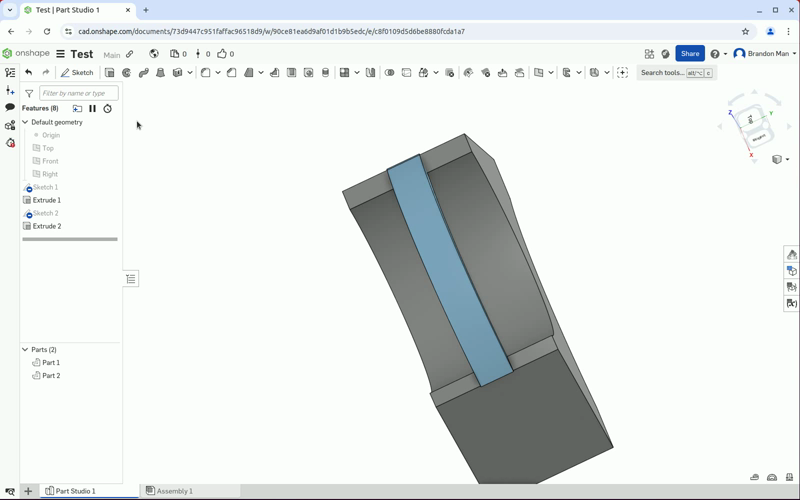
key(up, 2)
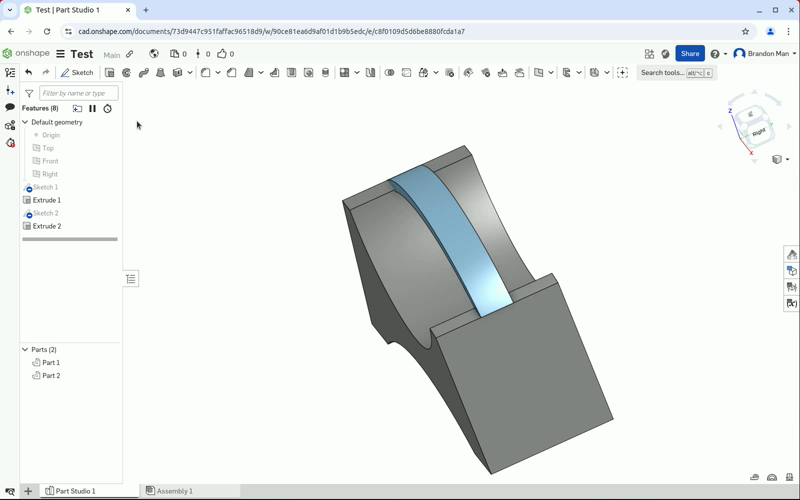
key(right, 2)
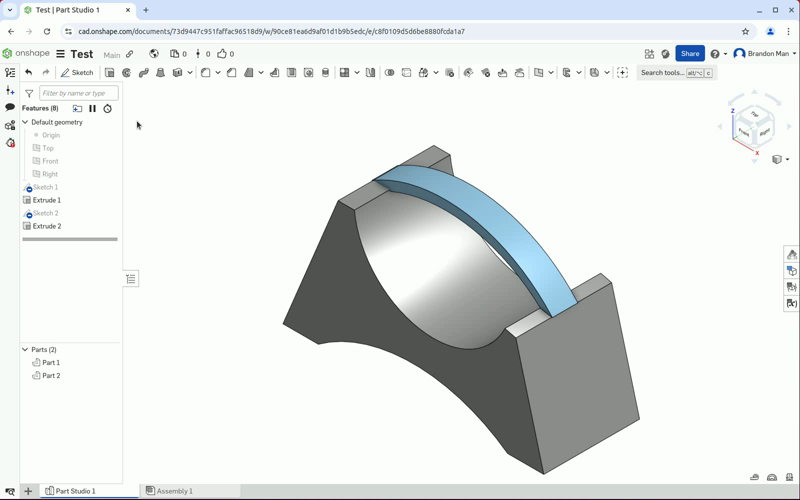
mouse_move(73, 189)
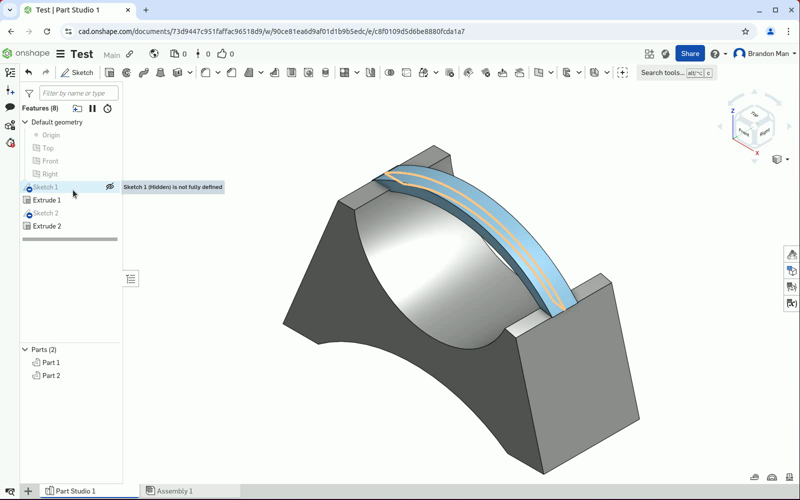
click(73, 189)